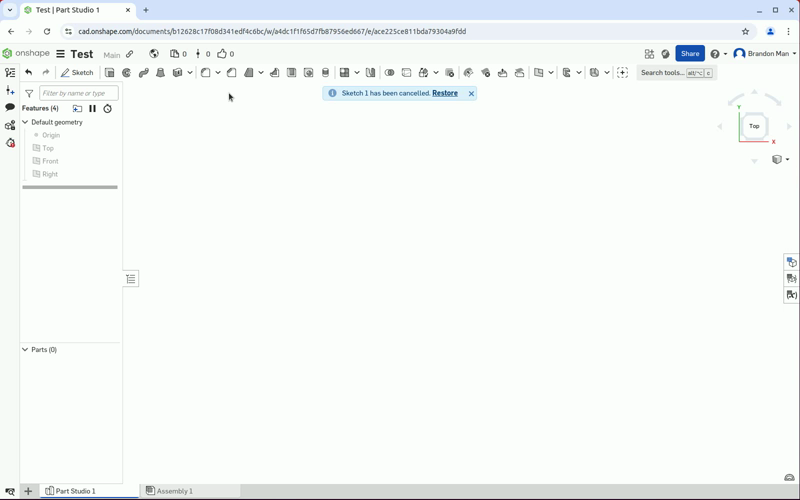
key(shift+h)
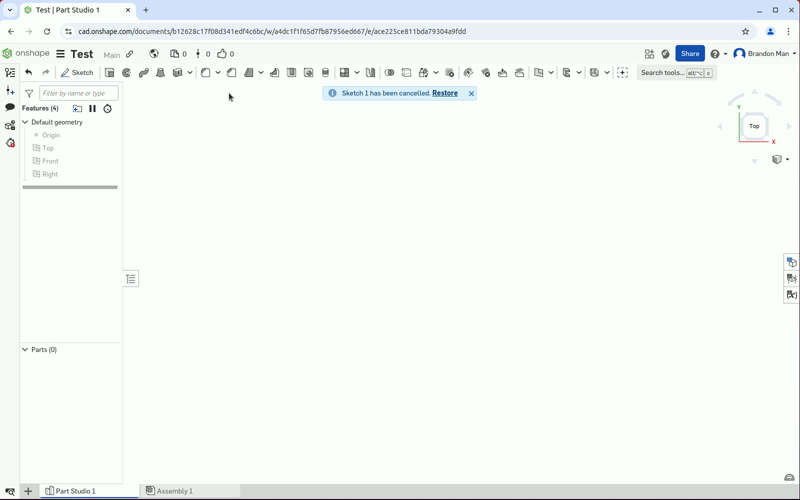
mouse_move(73, 352)
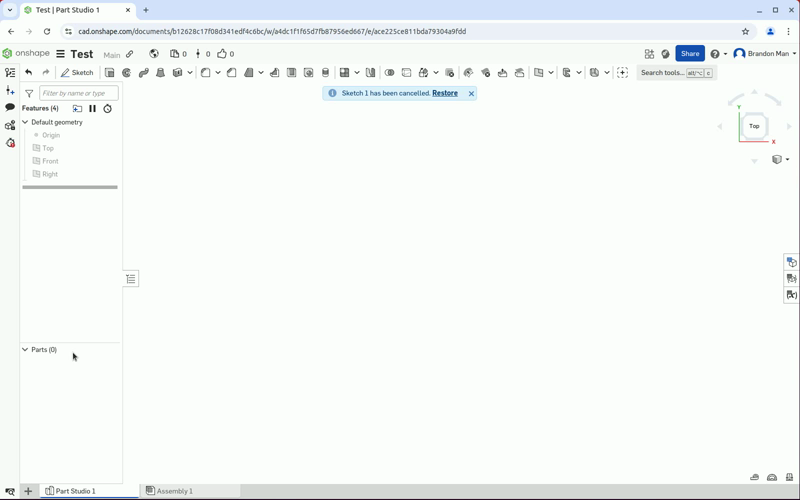
key(y)
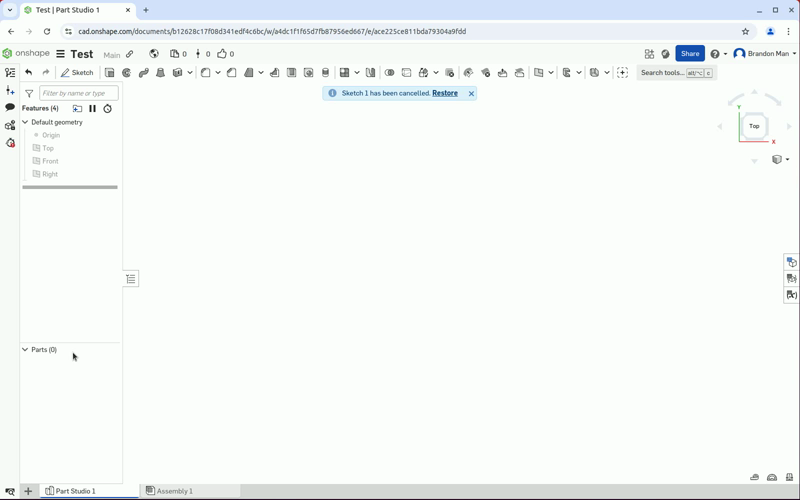
key(shift+p)
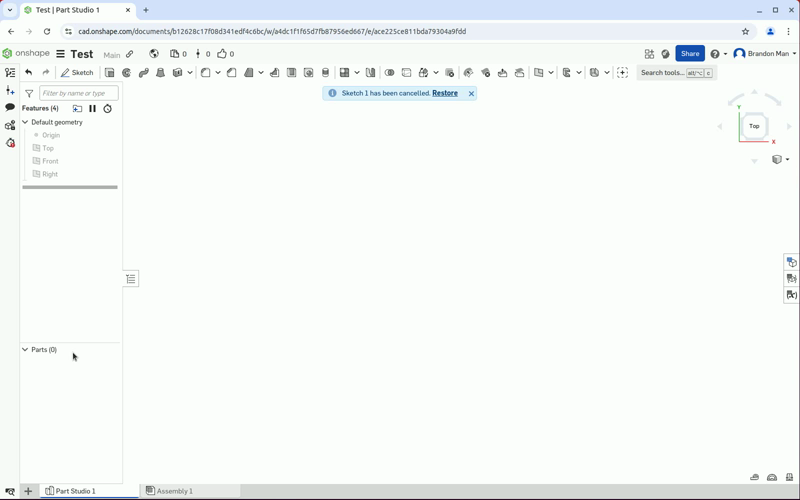
key(space)
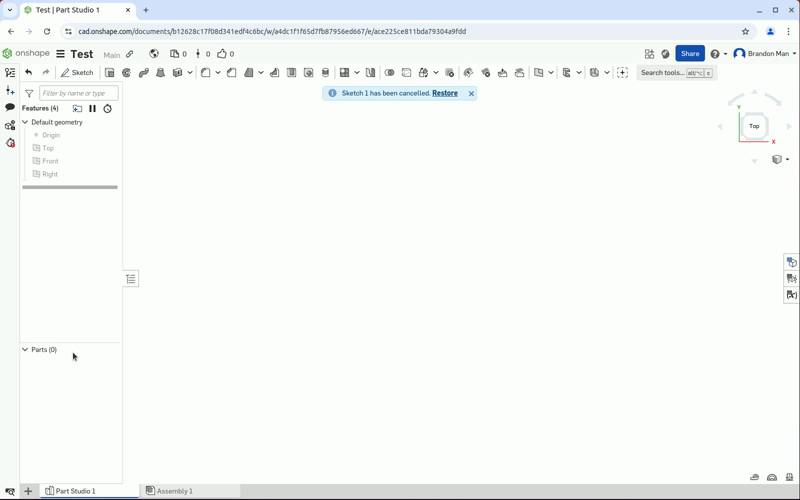
key_down(shift)
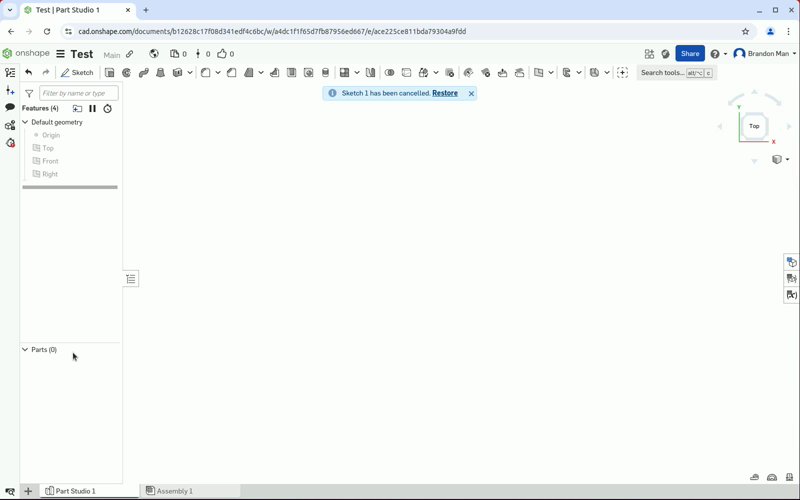
key(up)
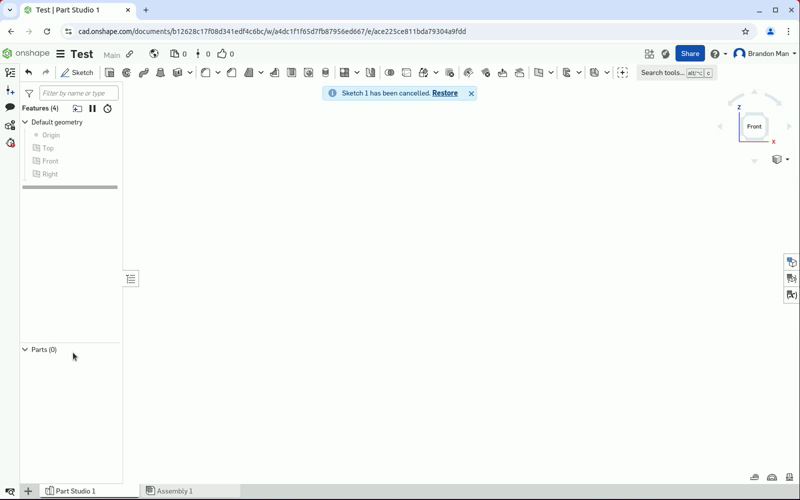
key_up(shift)
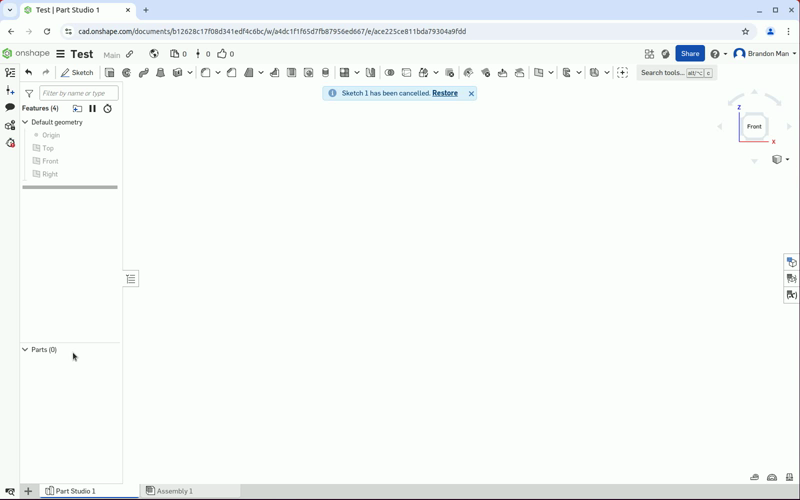
mouse_move(73, 352)
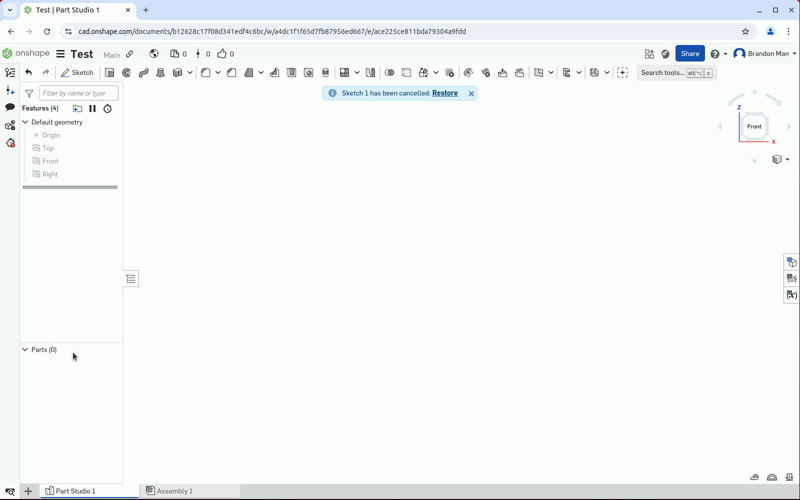
key(shift+y)
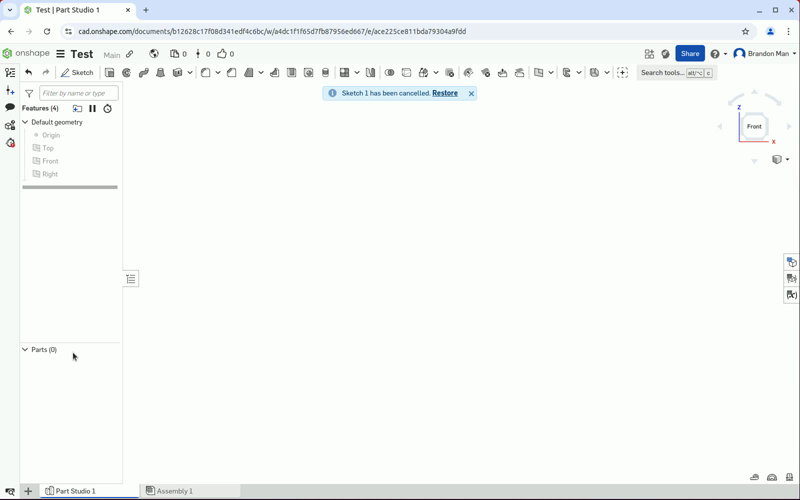
key(shift+s)
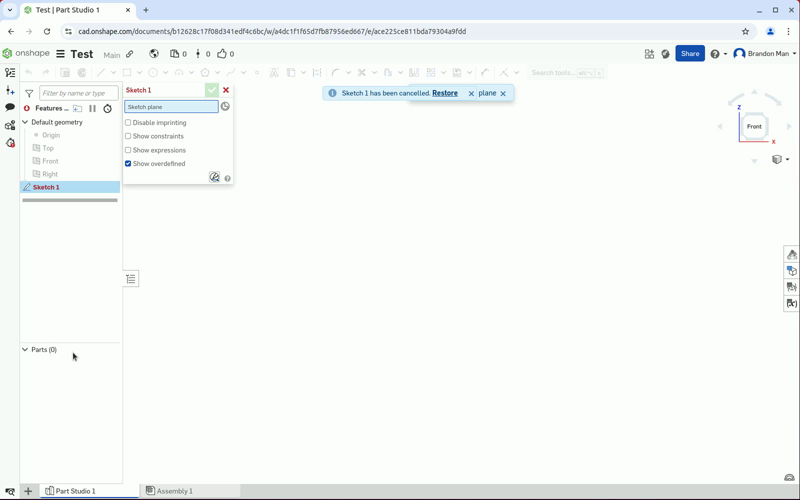
mouse_move(73, 163)
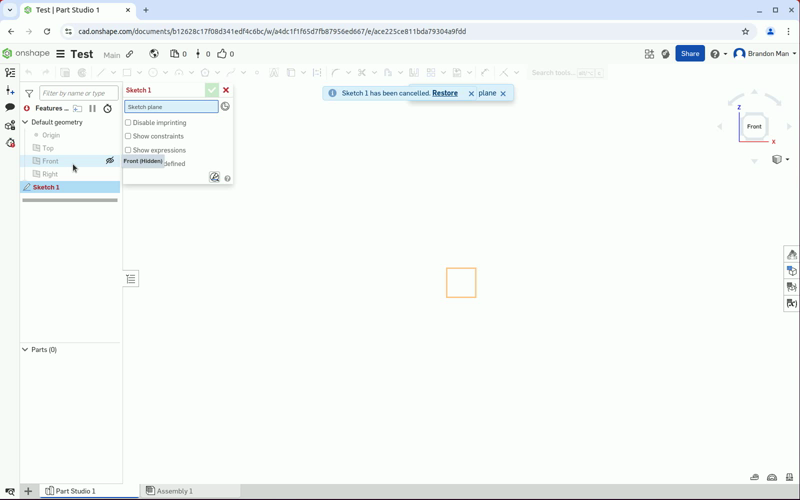
click(73, 163)
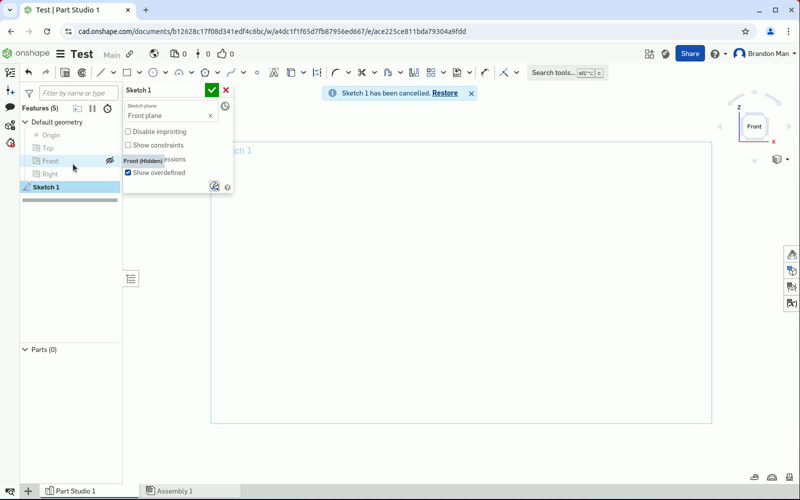
mouse_move(73, 352)
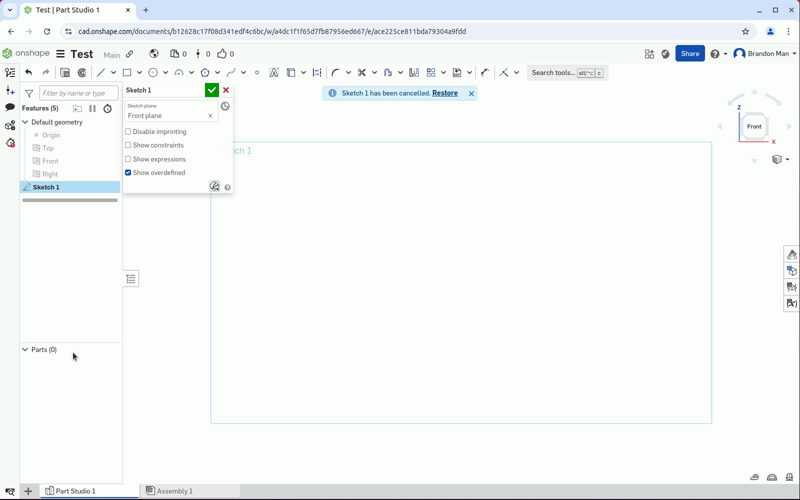
key(y)
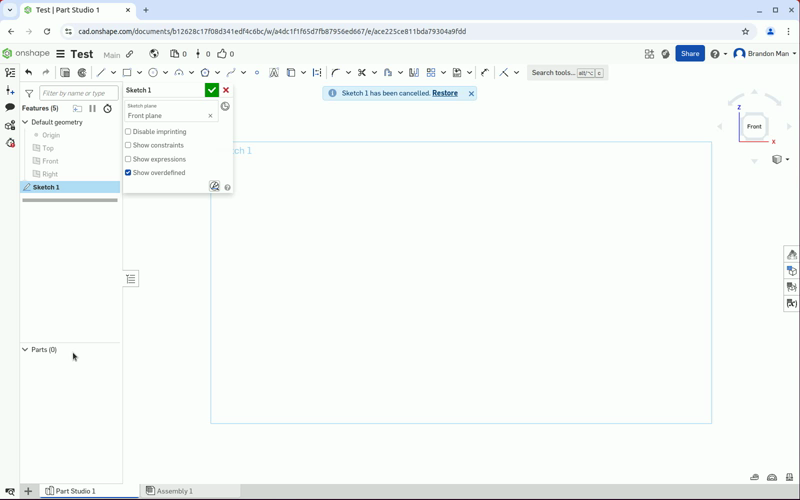
key(l)
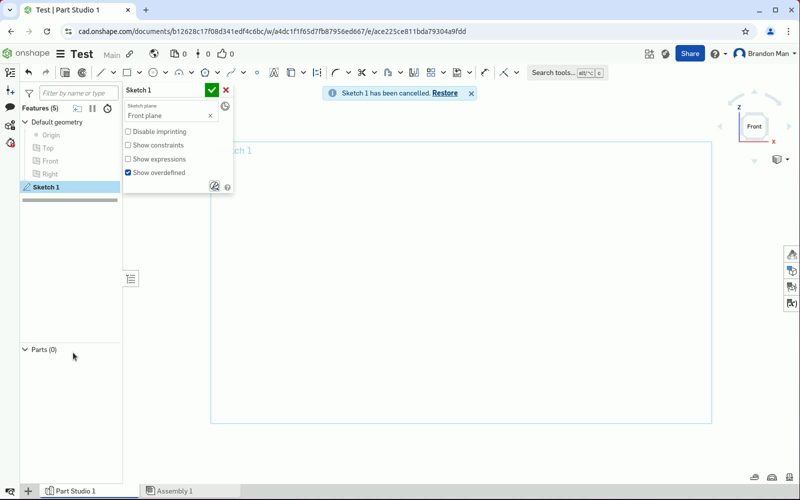
key_down(shift)
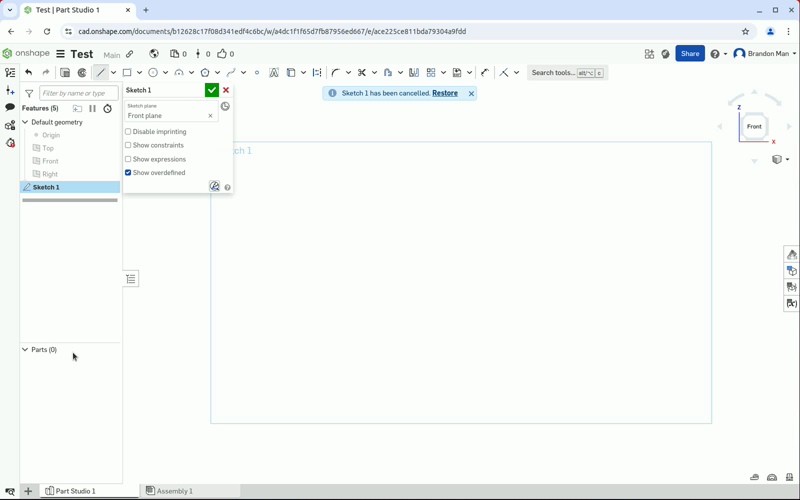
mouse_move(446, 319)
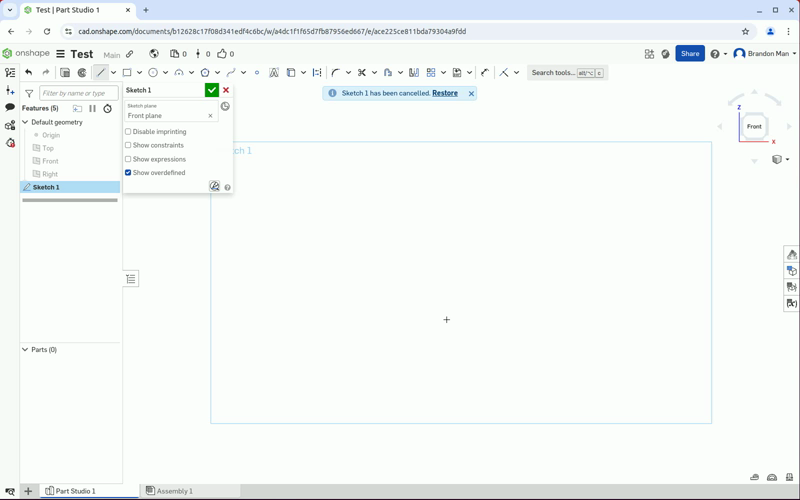
click(446, 319)
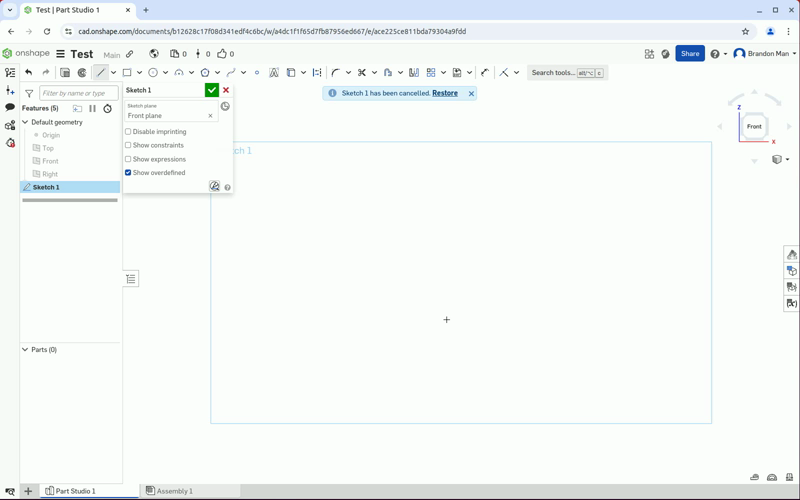
key_up(shift)
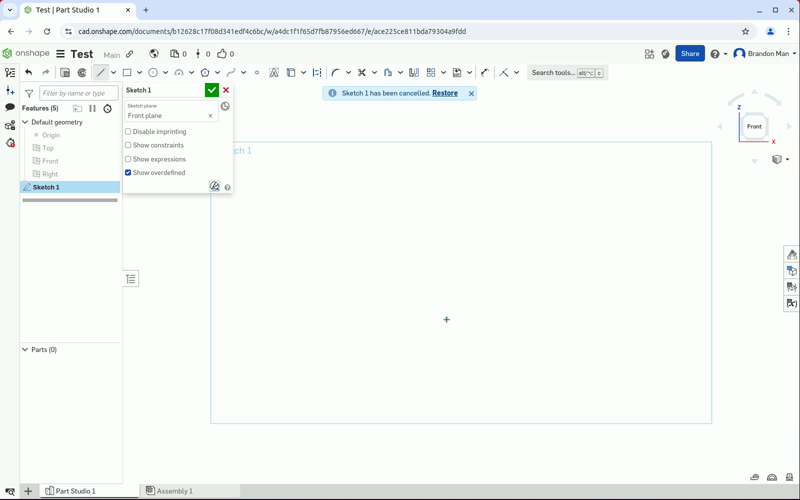
key_down(shift)
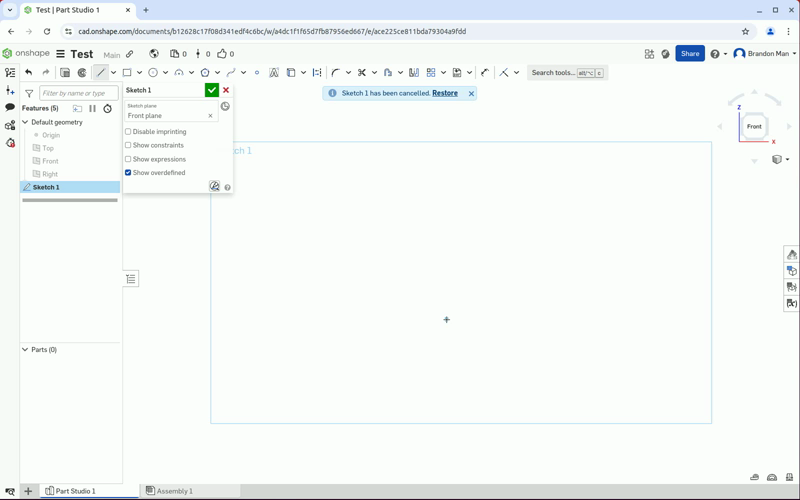
mouse_move(573, 319)
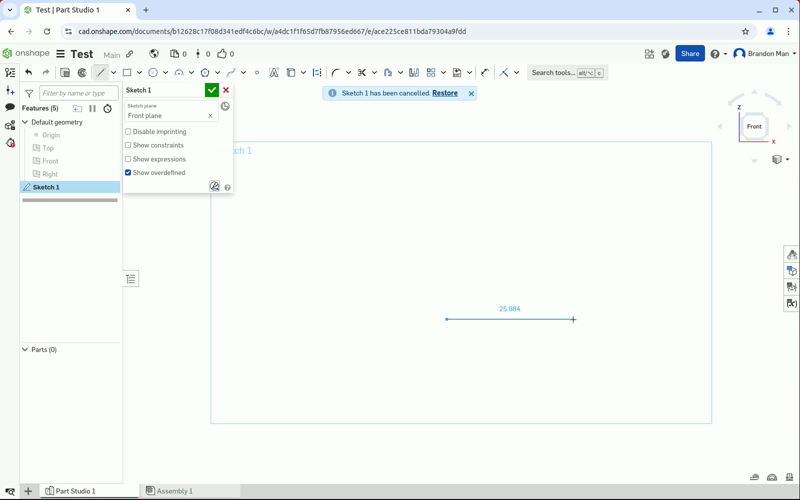
click(573, 319)
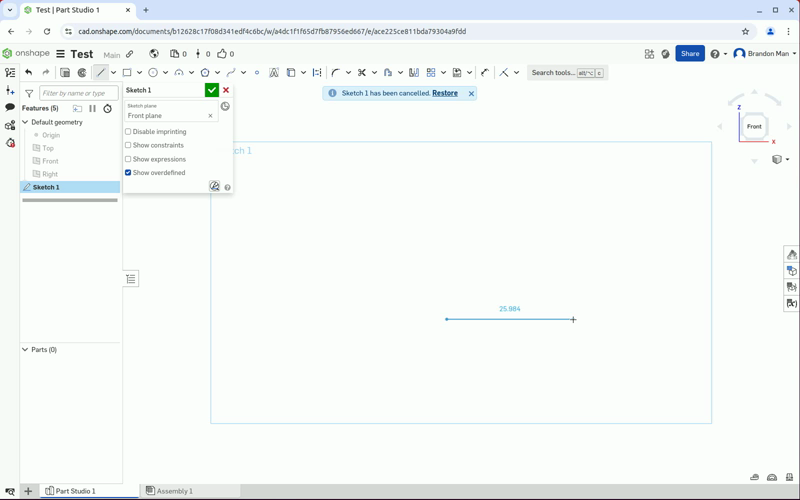
key_up(shift)
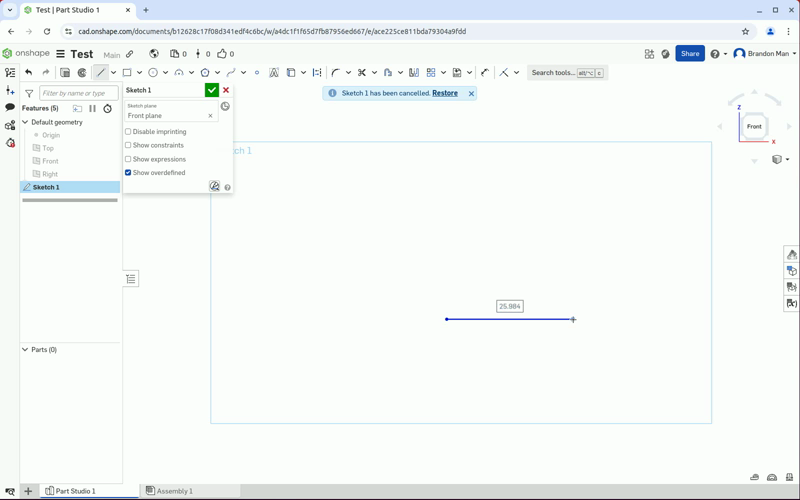
key_down(shift)
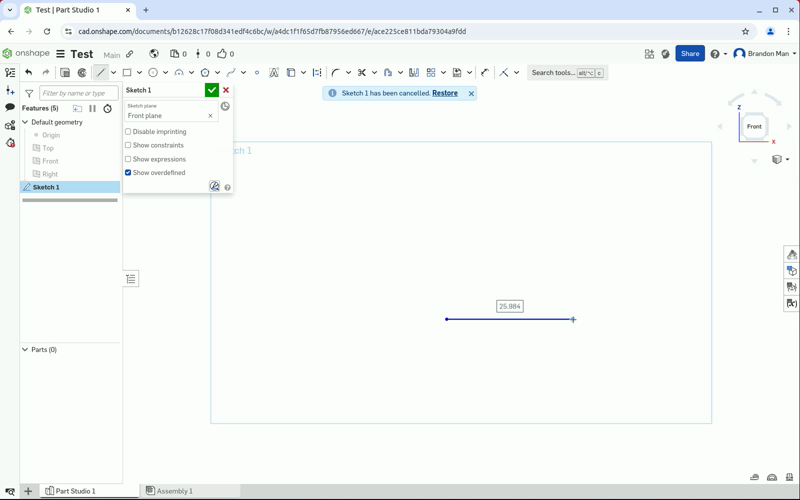
mouse_move(573, 192)
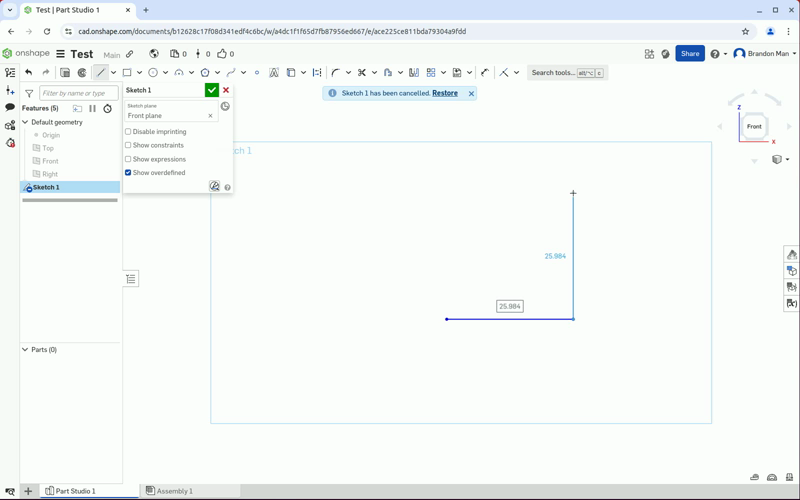
click(573, 192)
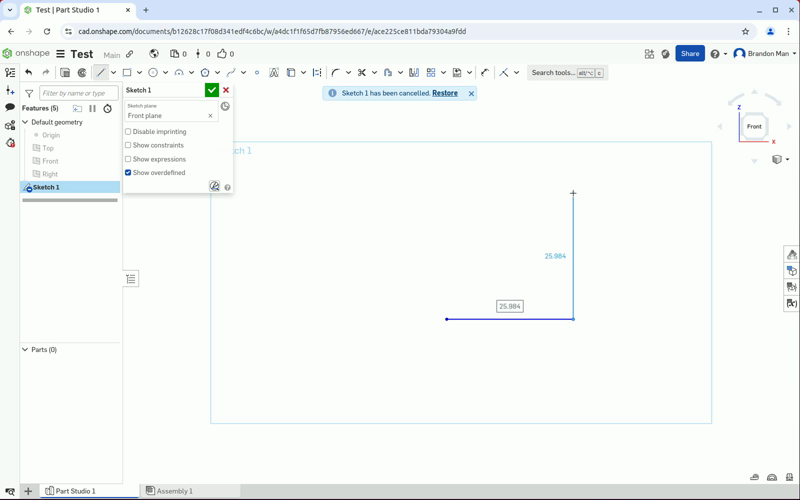
key_up(shift)
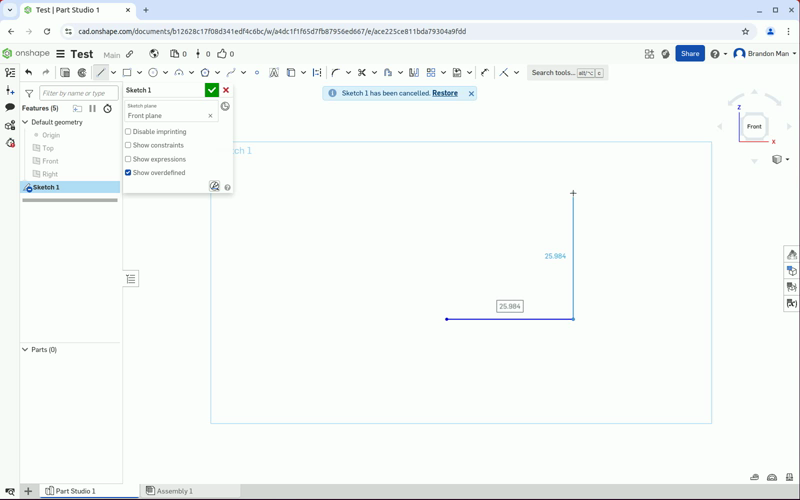
key_down(shift)
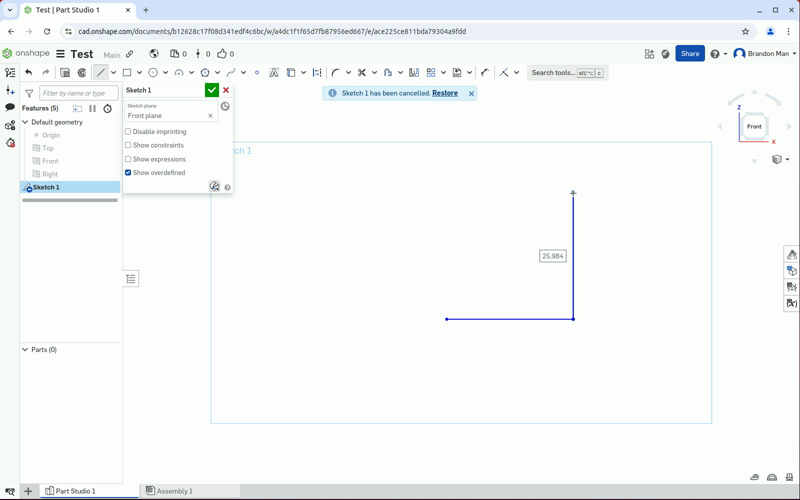
mouse_move(446, 192)
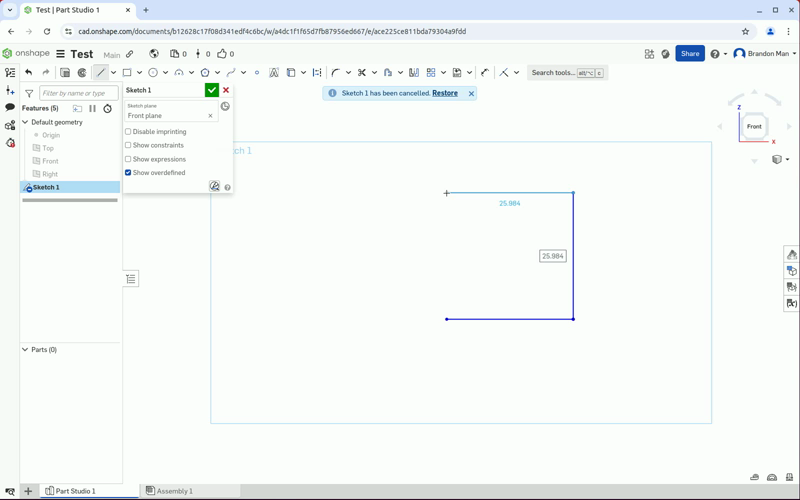
click(446, 192)
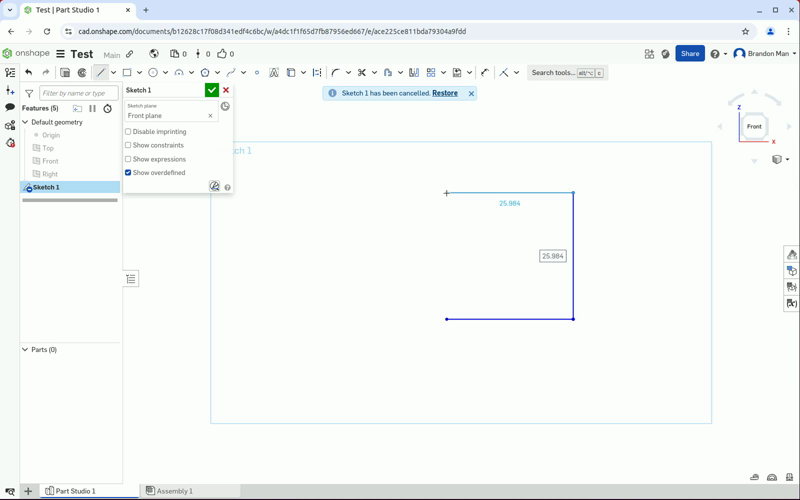
key_up(shift)
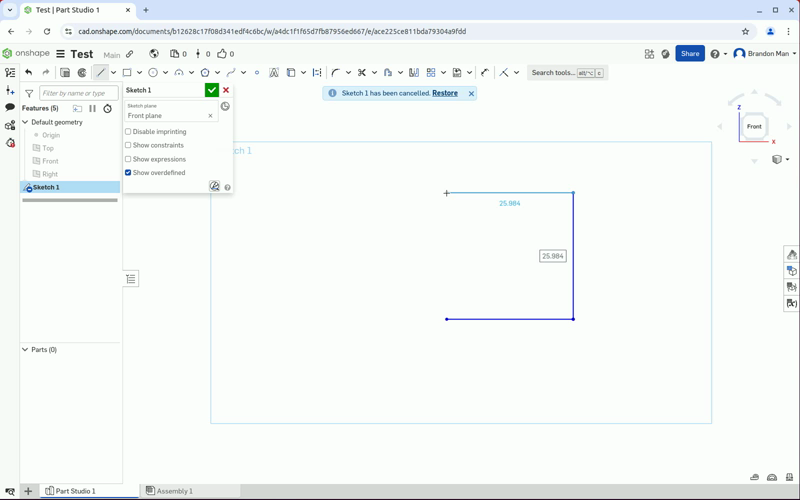
key_down(shift)
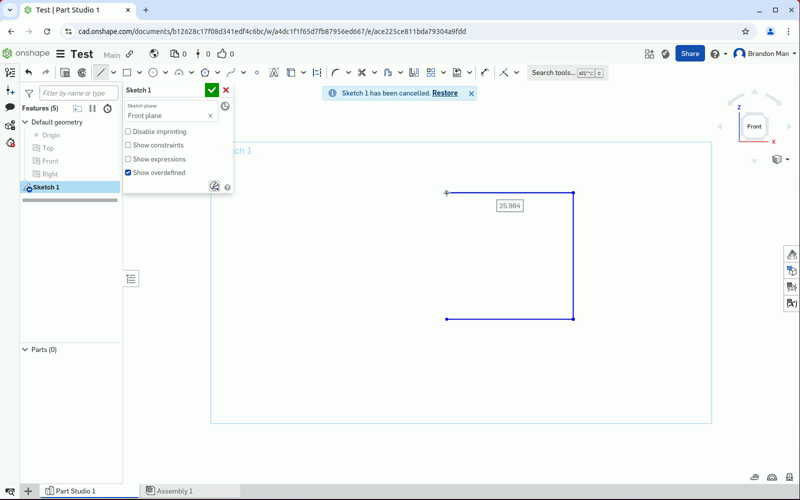
mouse_move(446, 319)
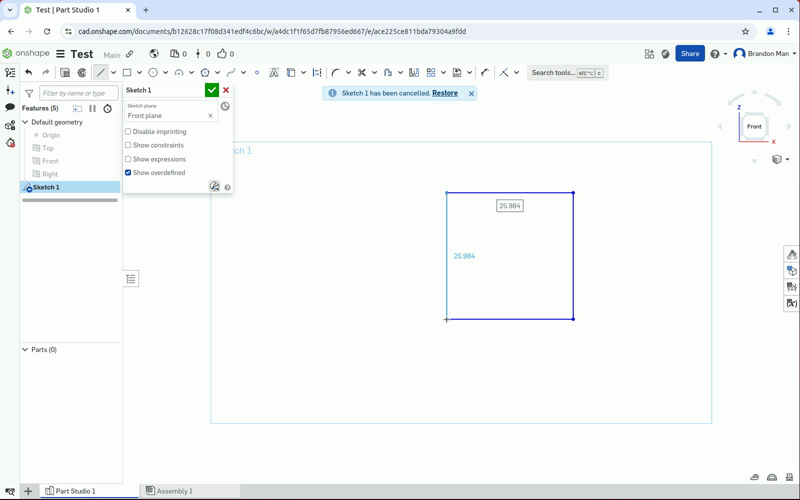
key_up(shift)
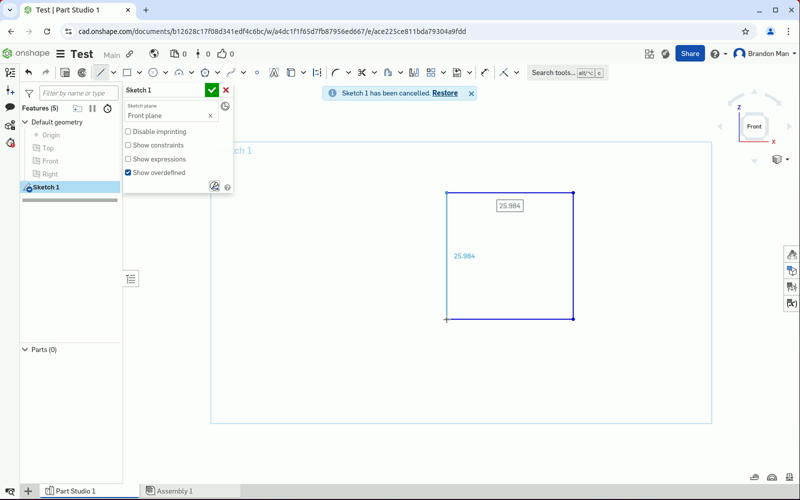
click(446, 319)
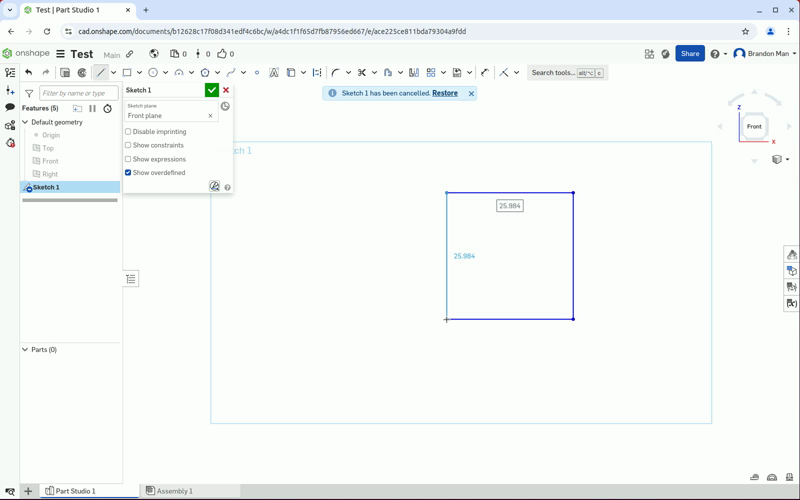
key(esc)
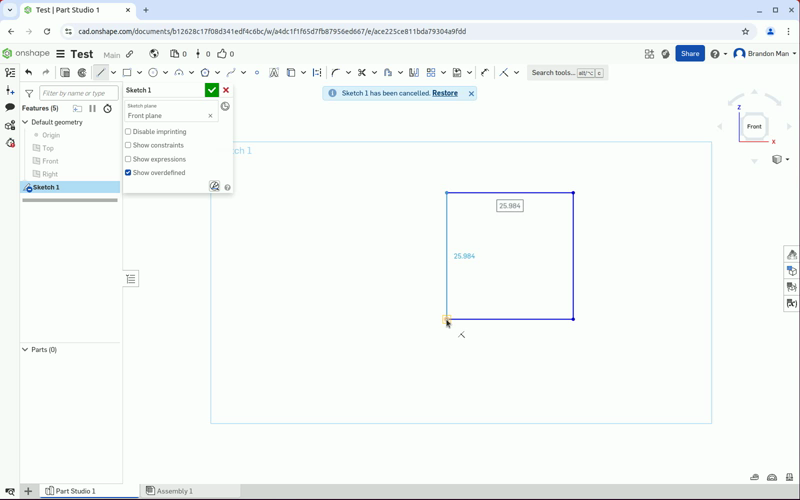
mouse_move(530, 293)
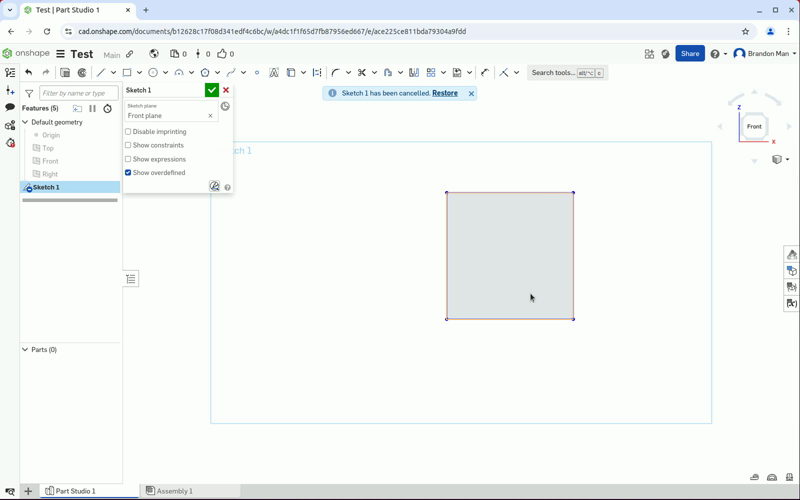
click(530, 293)
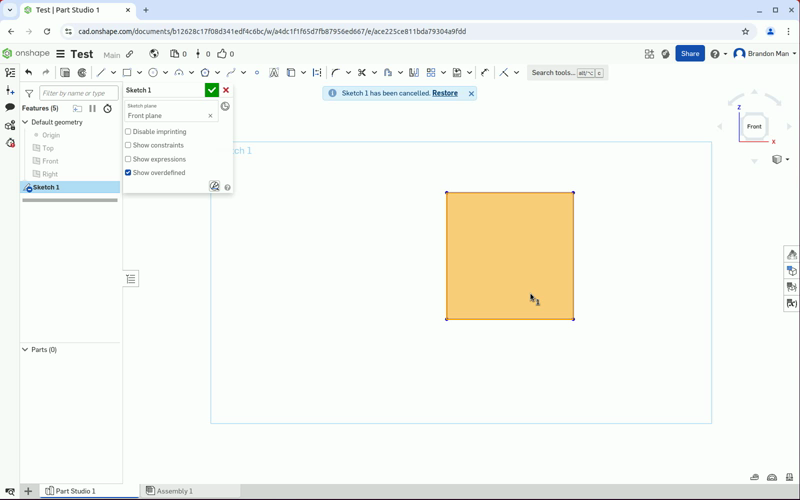
mouse_move(73, 352)
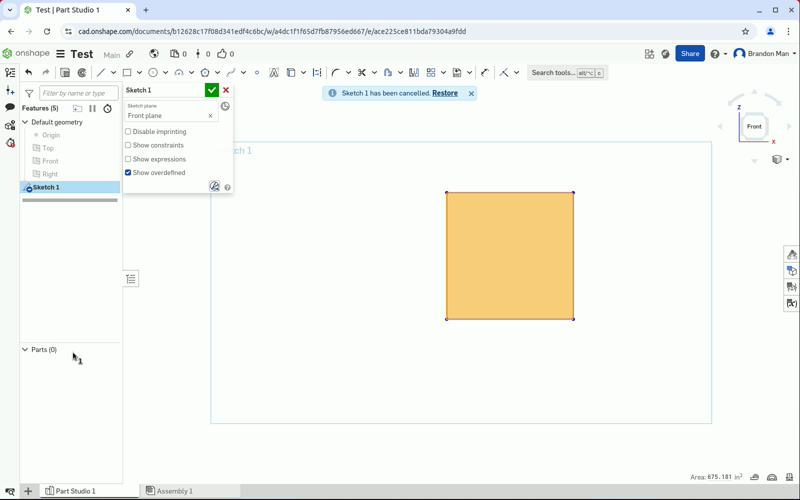
key(shift+y)
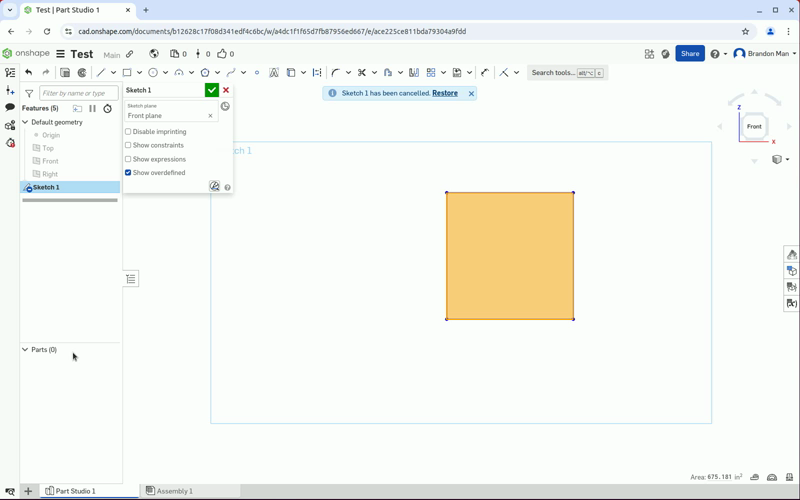
key(shift+e)
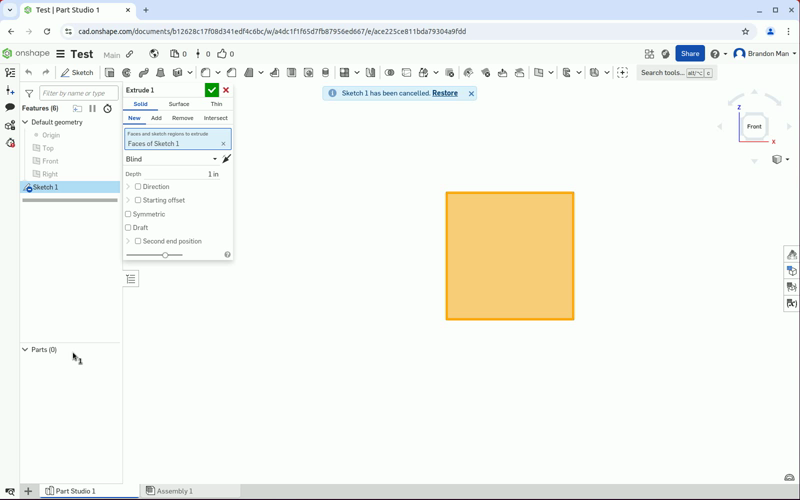
mouse_move(143, 106)
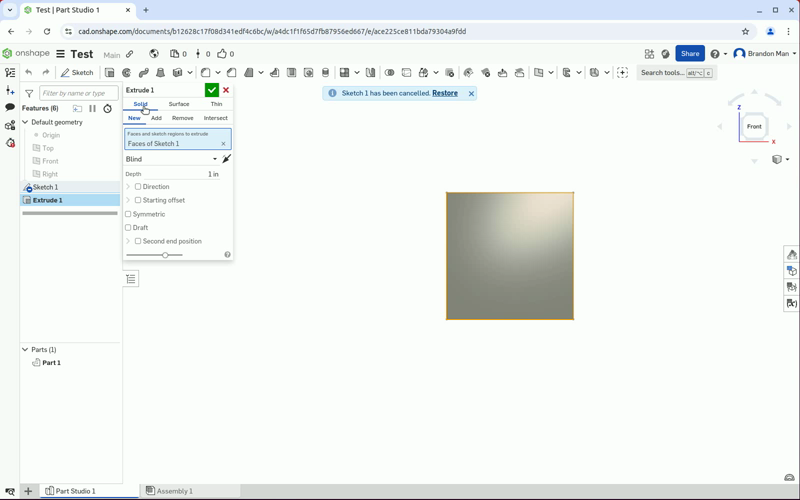
click(143, 106)
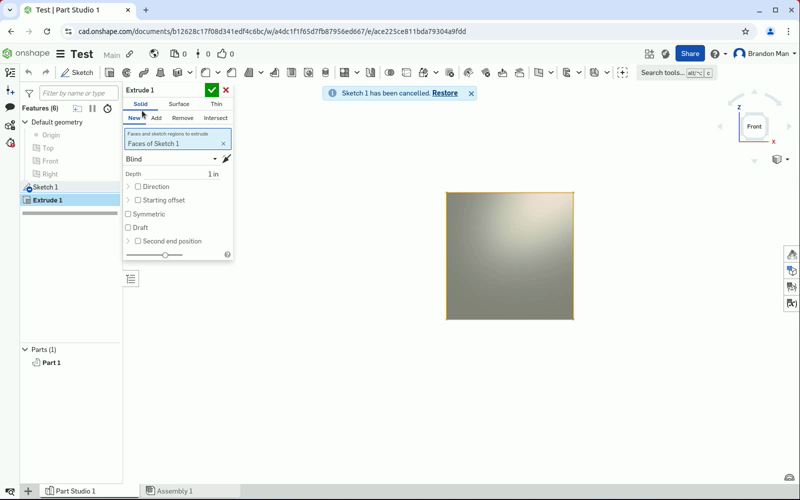
mouse_move(137, 120)
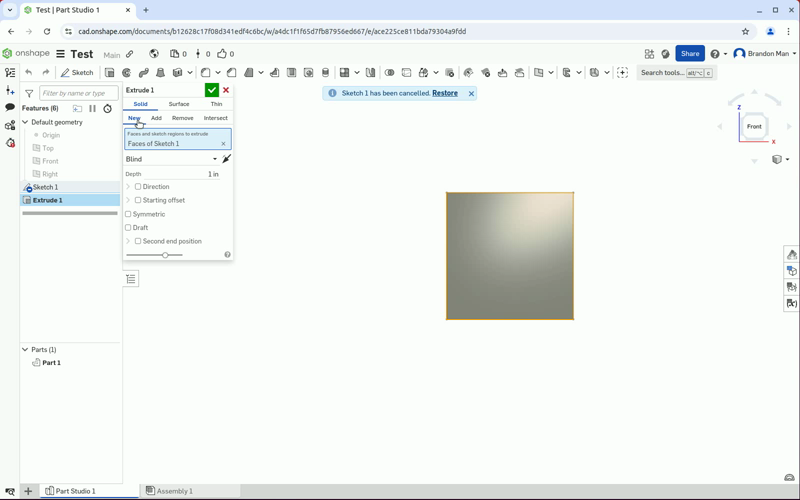
click(137, 120)
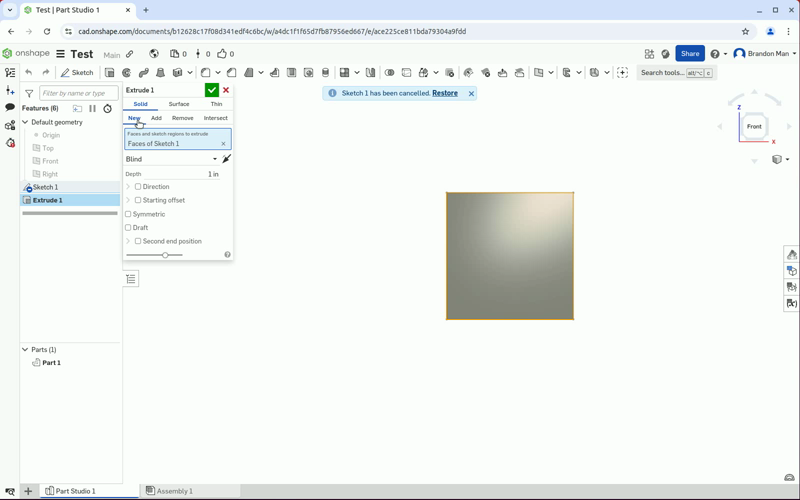
key(tab, 4)
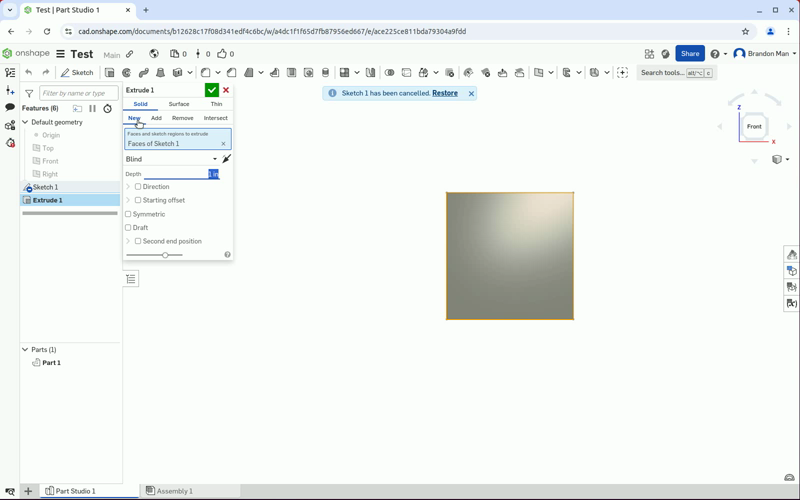
text(12.998)
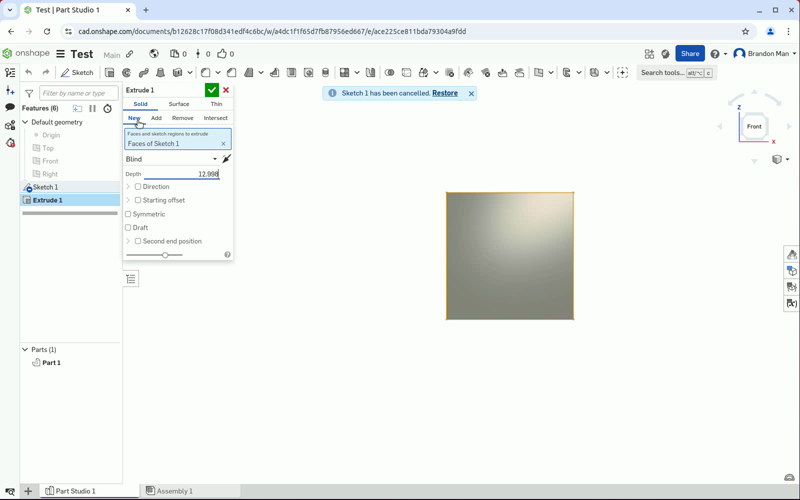
key(enter)
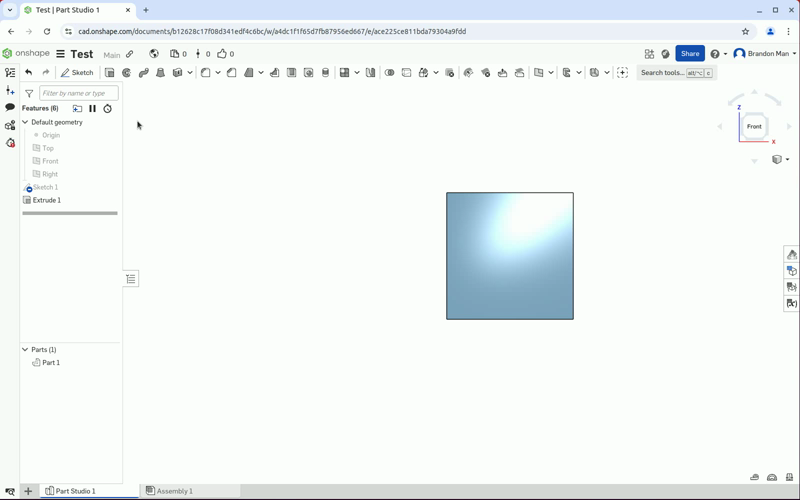
key(shift+h)
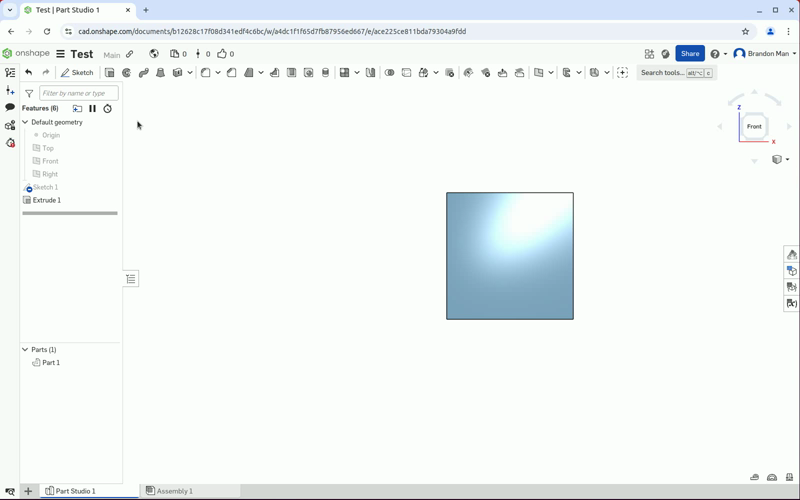
key(shift+h)
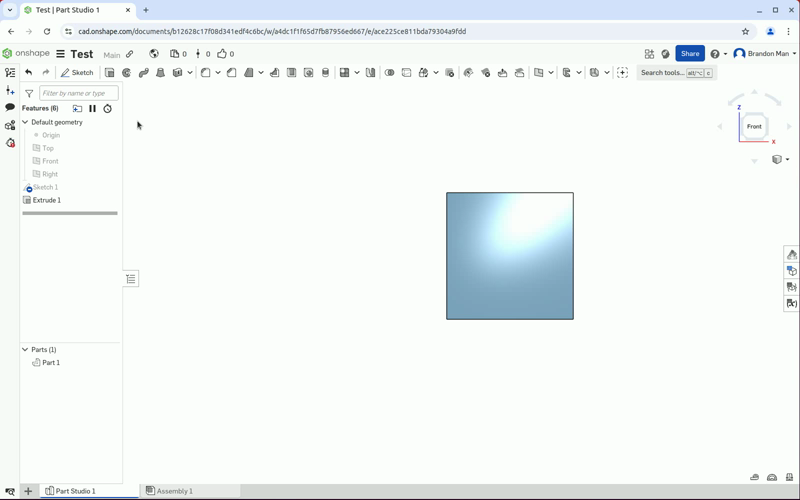
mouse_move(73, 189)
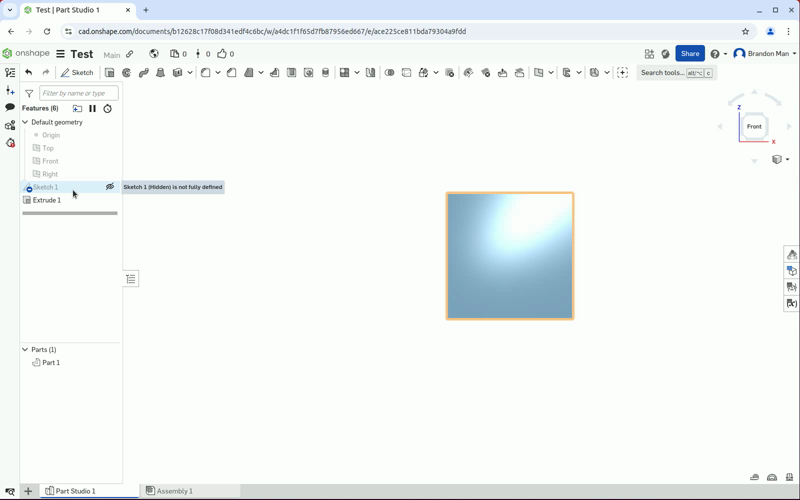
click(73, 189)
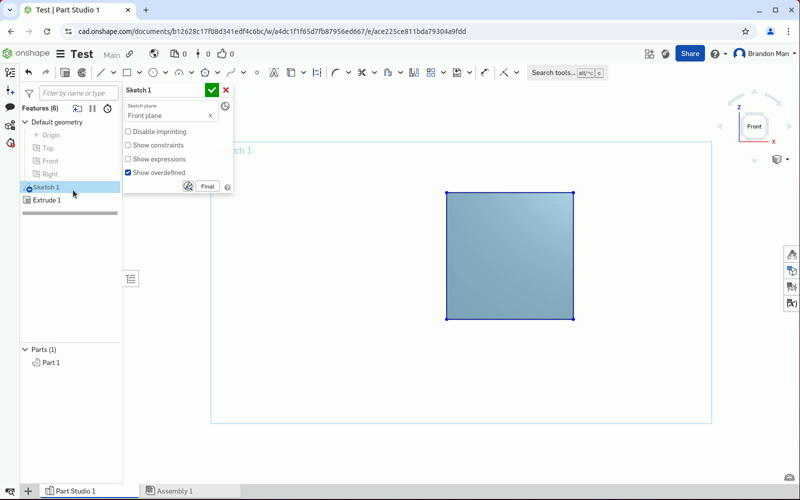
mouse_move(229, 92)
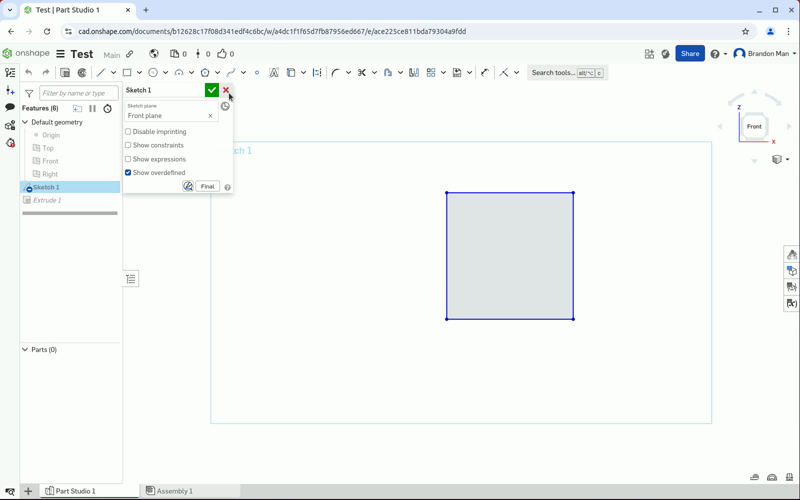
click(229, 92)
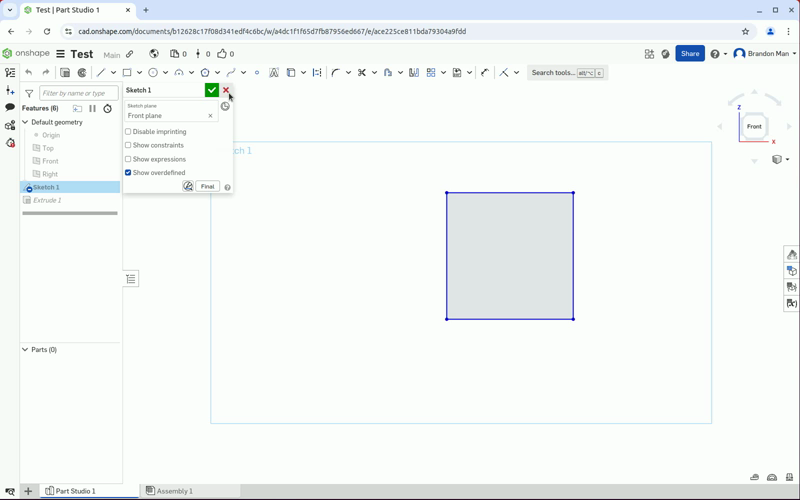
key(shift+s)
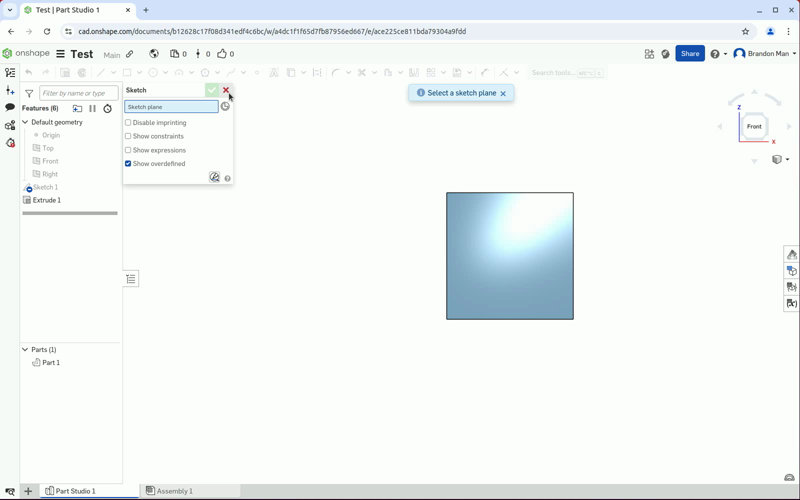
mouse_move(73, 163)
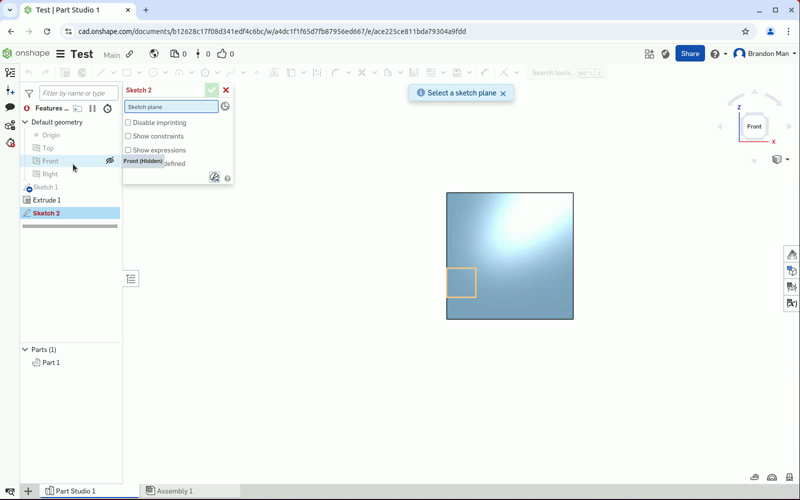
click(73, 163)
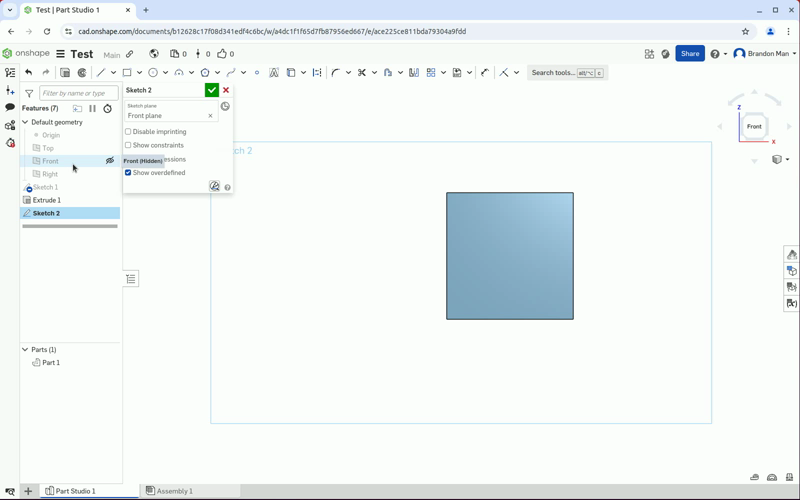
mouse_move(73, 352)
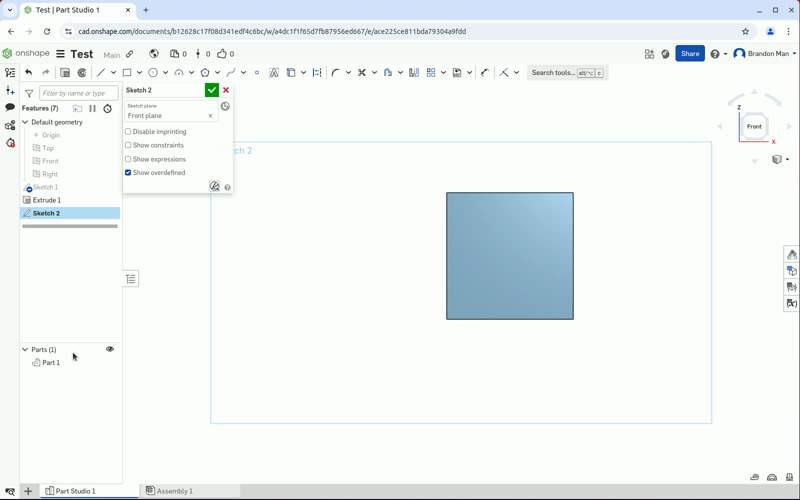
key(y)
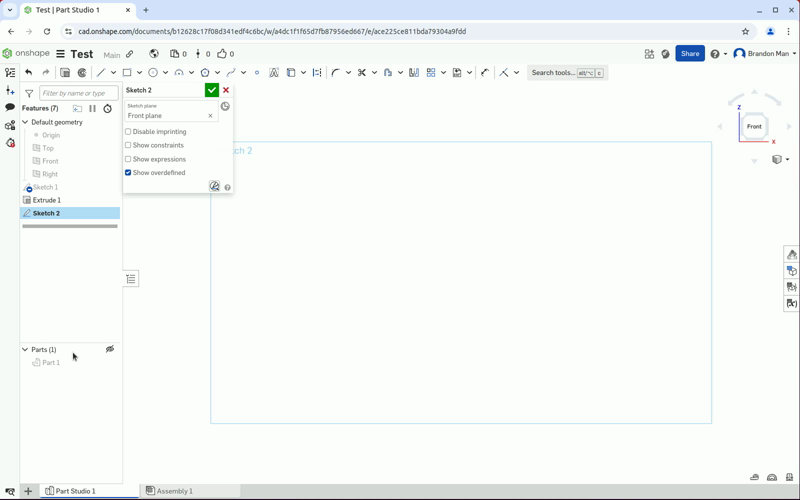
key(c)
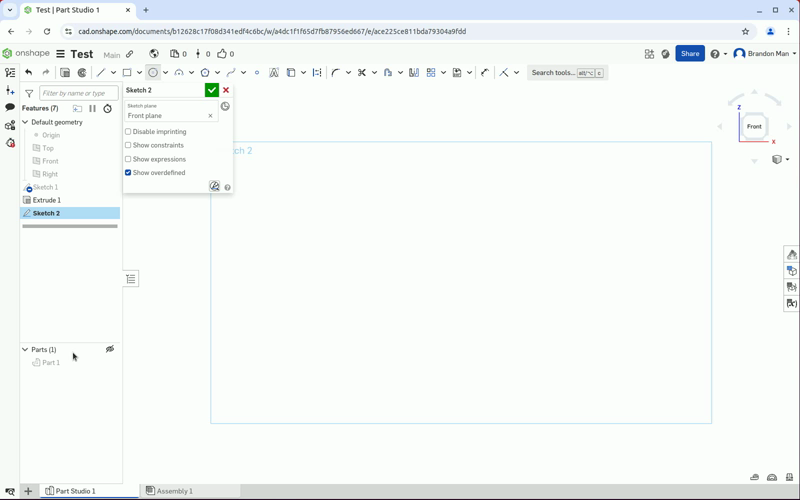
key_down(shift)
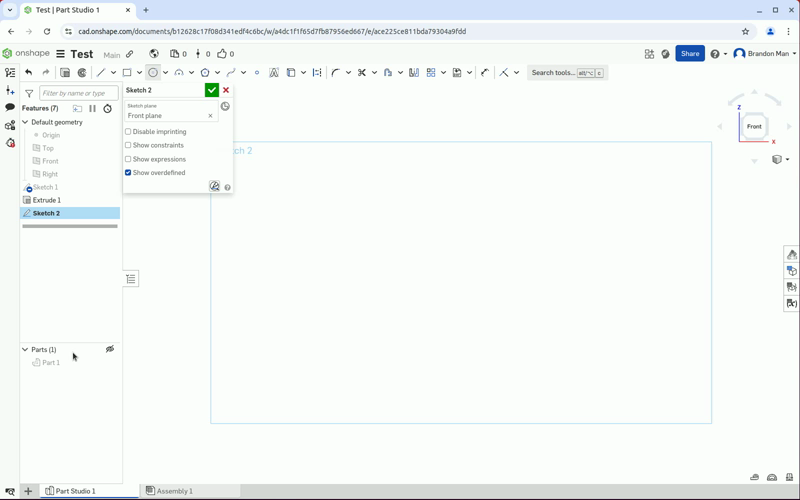
mouse_move(505, 254)
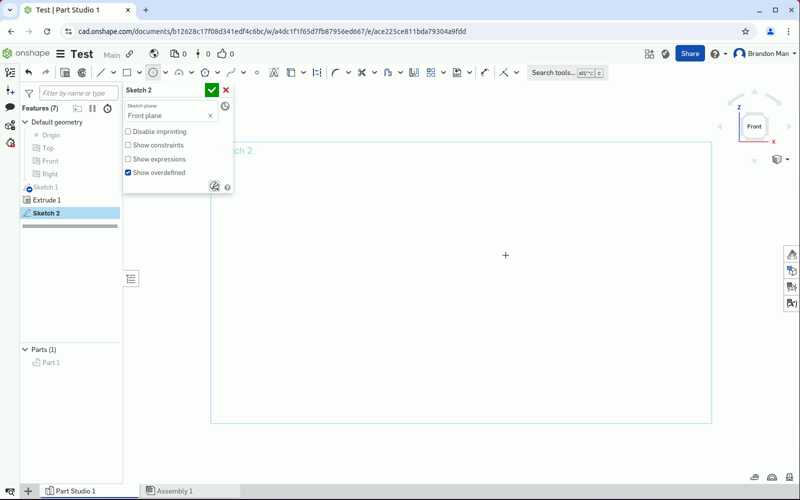
click(505, 254)
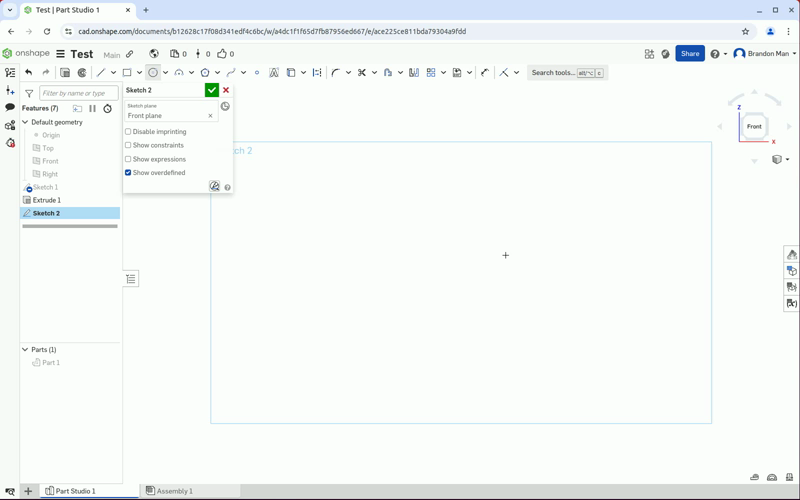
key_up(shift)
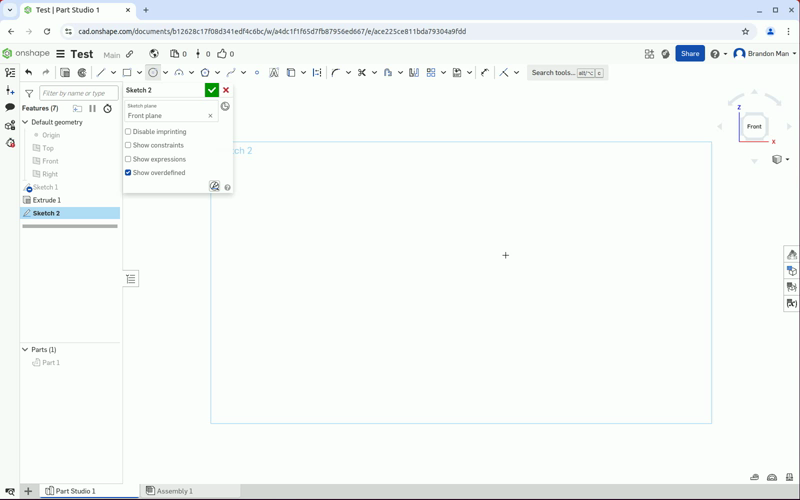
mouse_move(537, 254)
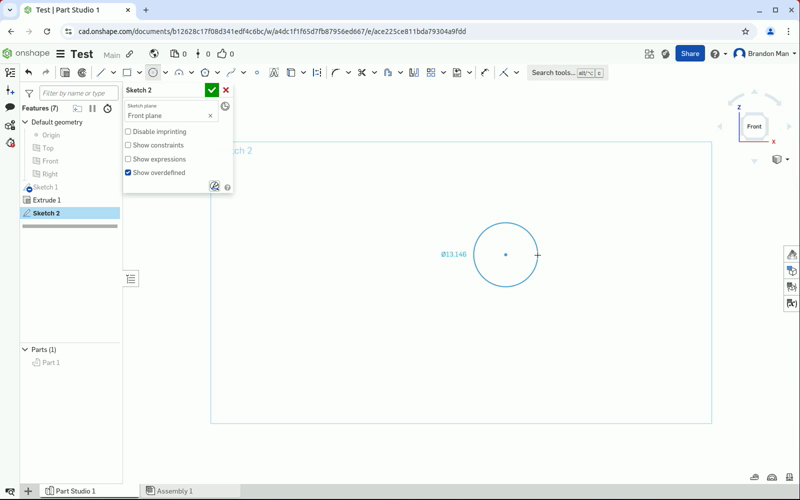
click(537, 254)
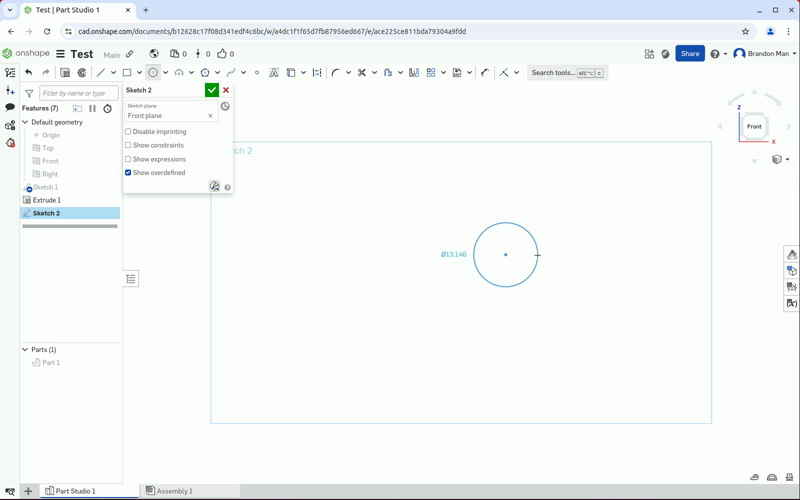
key(esc)
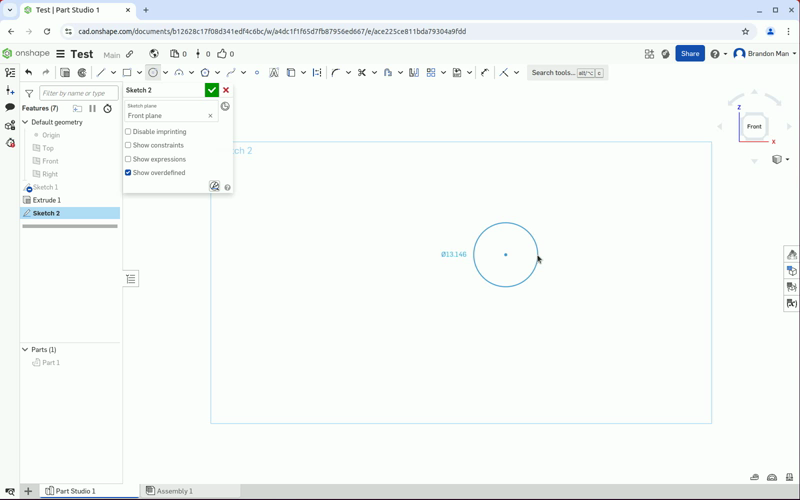
mouse_move(490, 268)
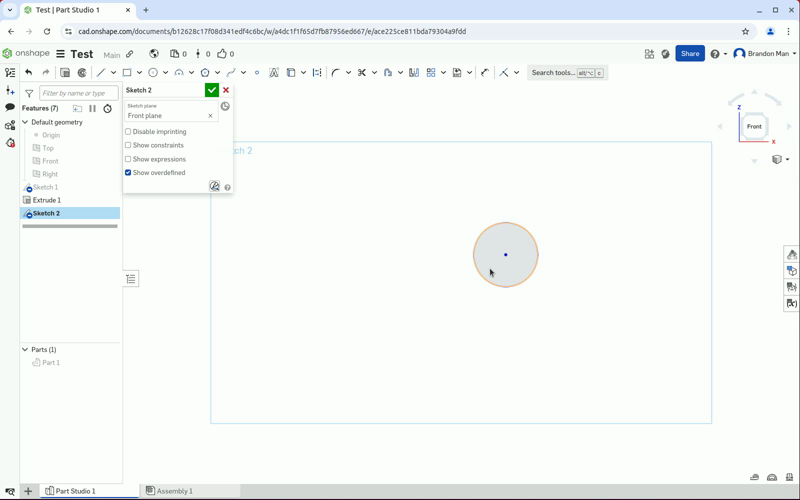
click(490, 268)
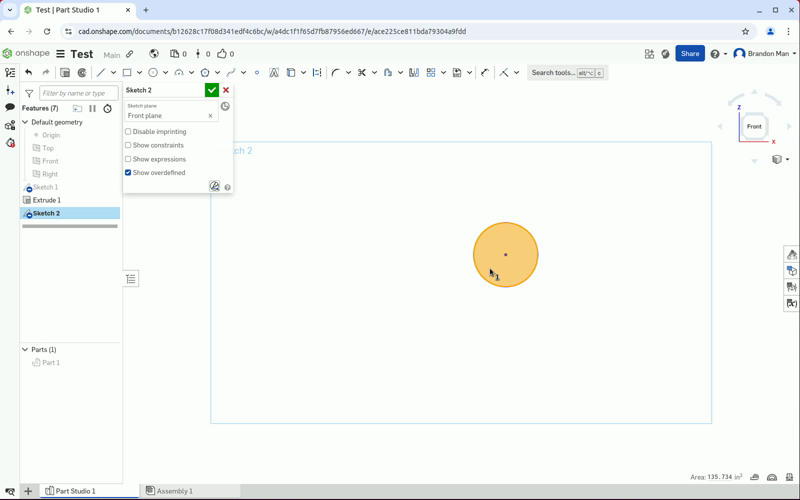
mouse_move(73, 352)
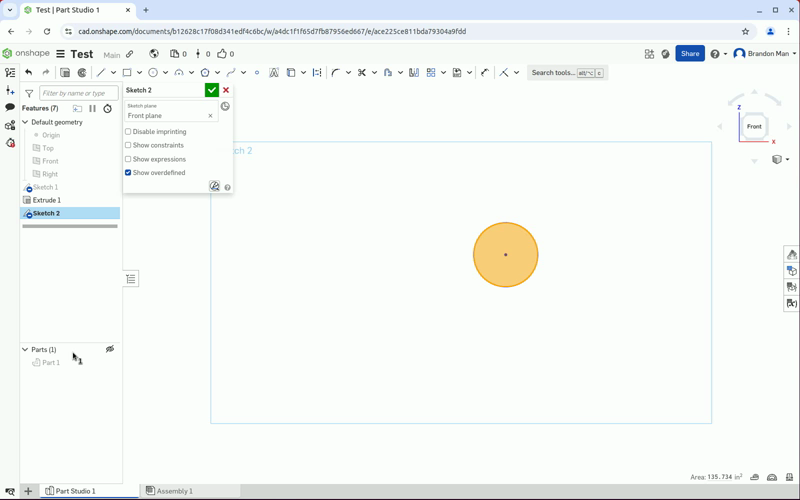
key(shift+y)
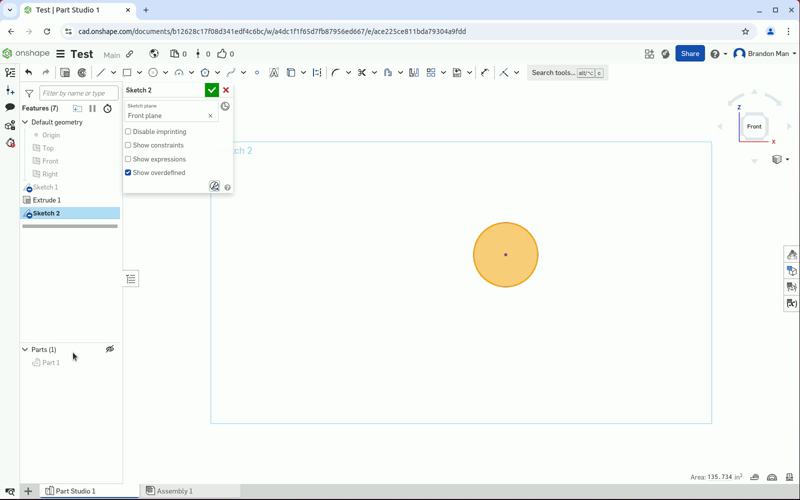
key(shift+e)
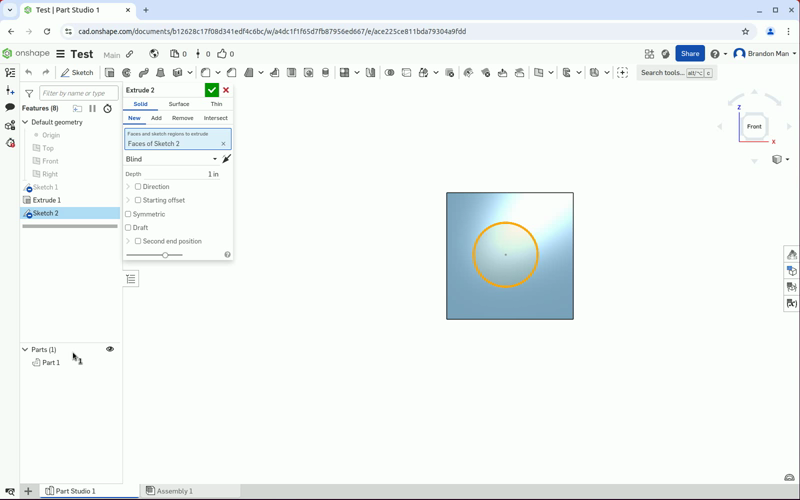
mouse_move(143, 106)
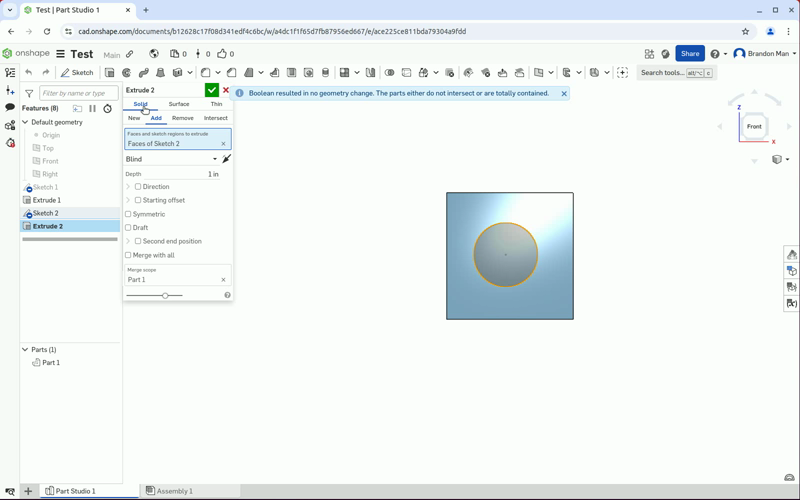
click(143, 106)
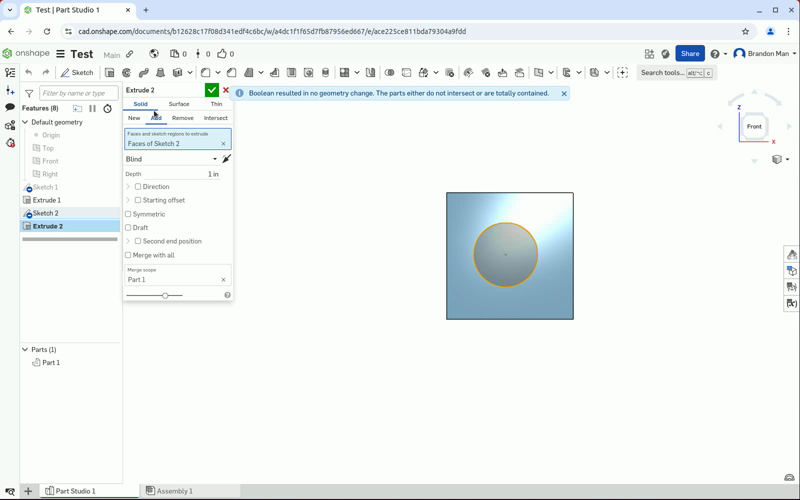
mouse_move(186, 120)
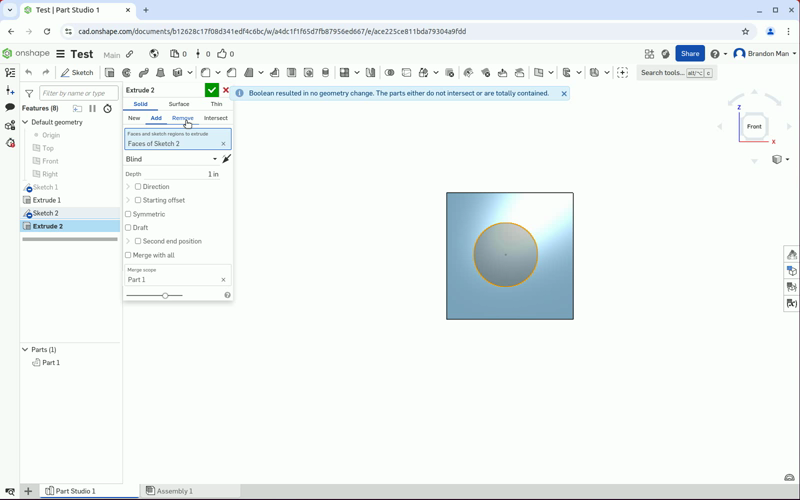
click(186, 120)
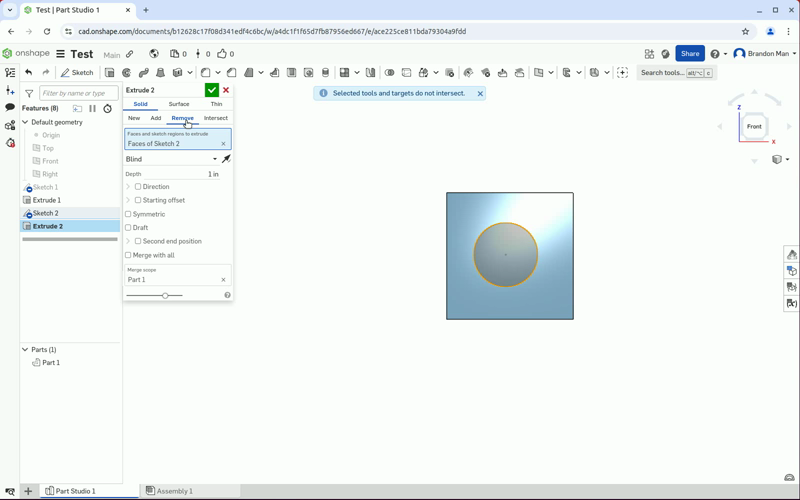
key(tab, 4)
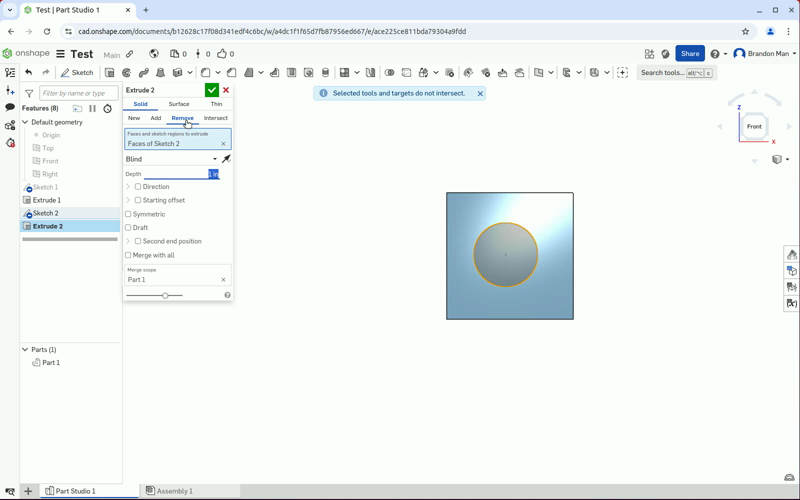
text(25.997)
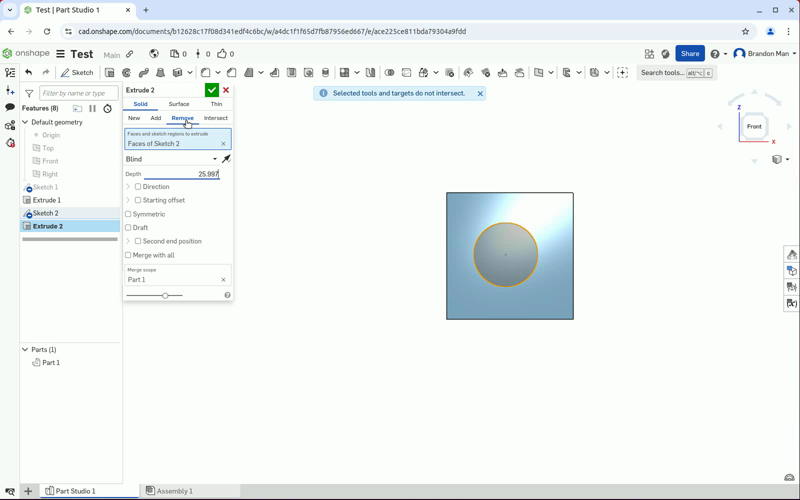
key(tab, 6)
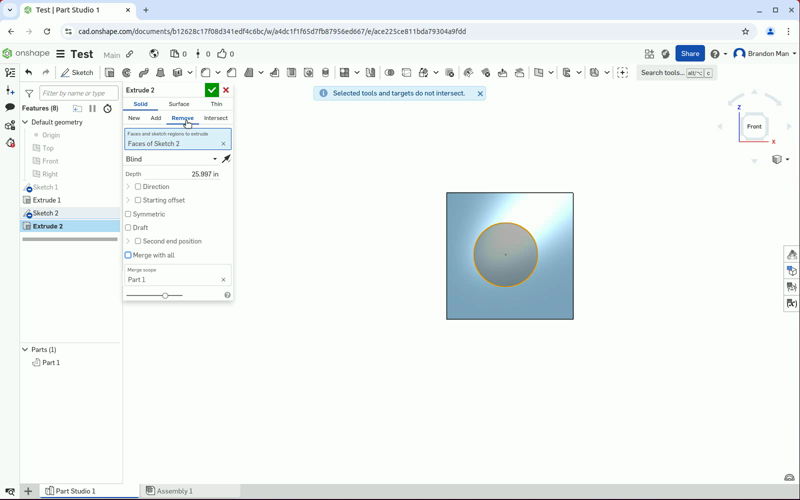
key(space)
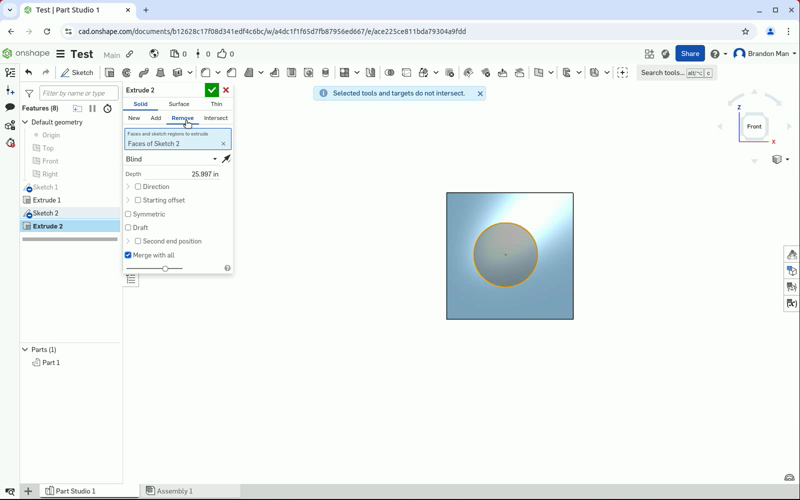
key(enter)
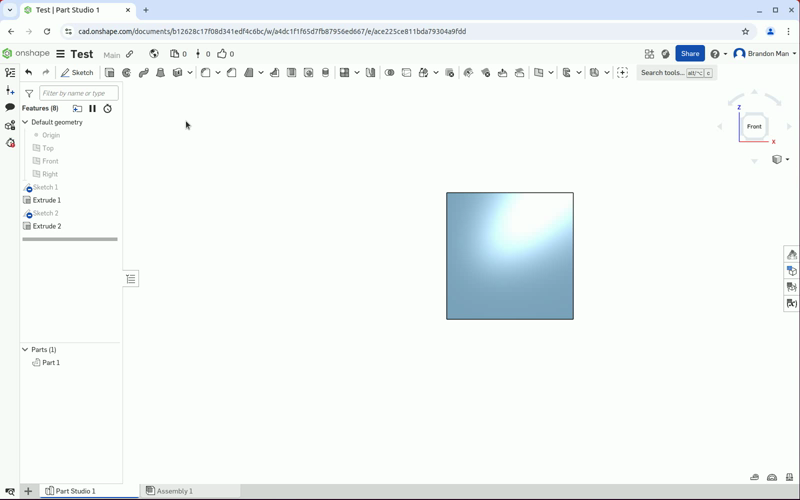
key(shift+h)
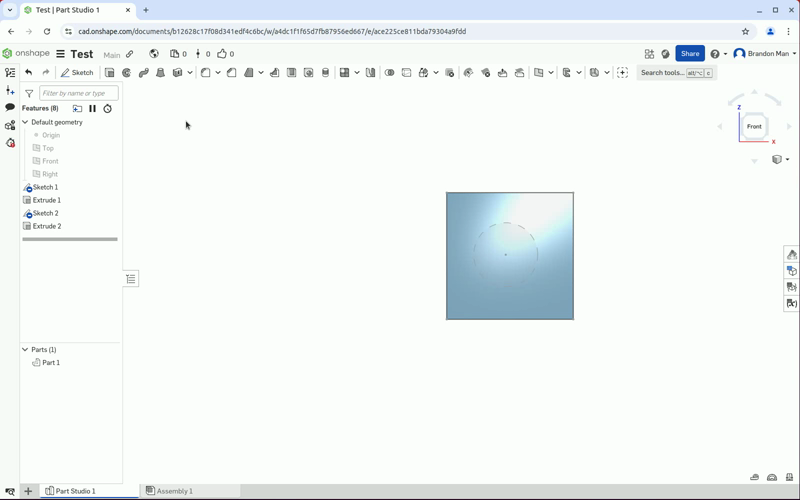
key(shift+h)
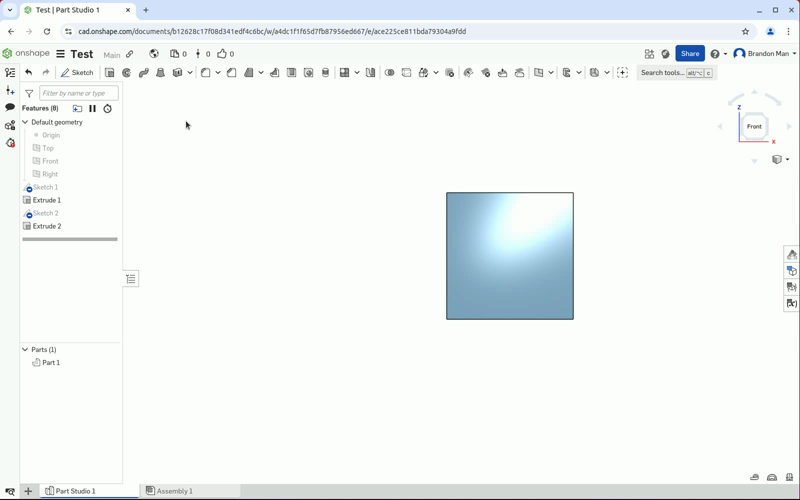
mouse_move(73, 189)
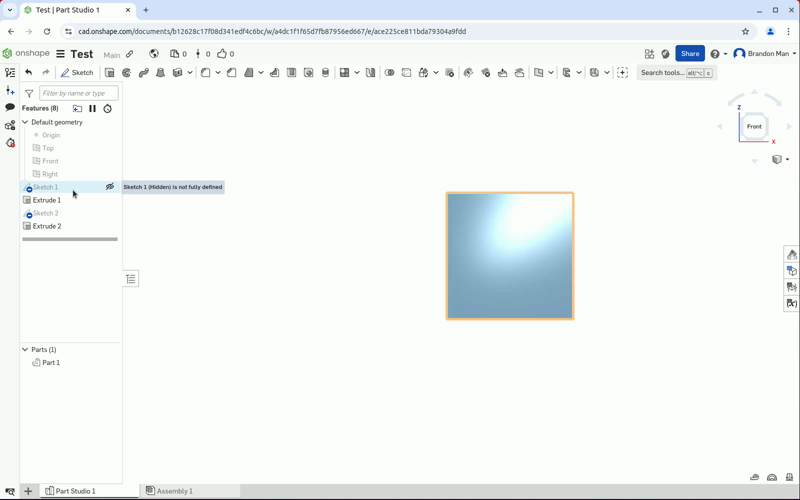
click(73, 189)
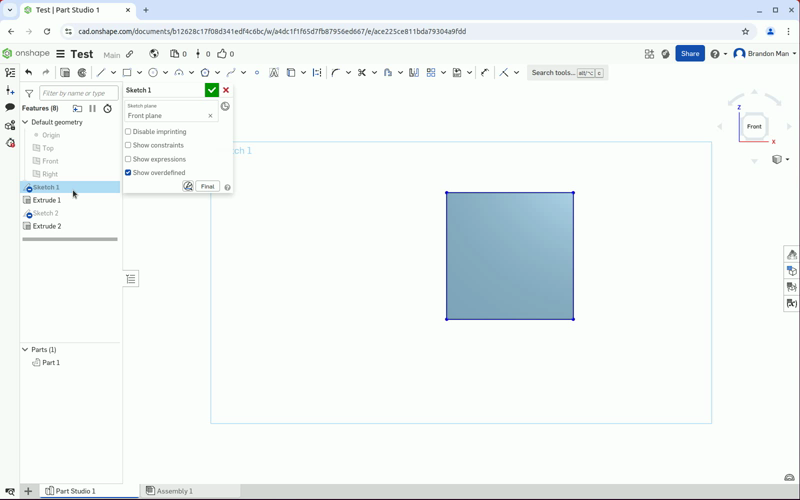
mouse_move(229, 92)
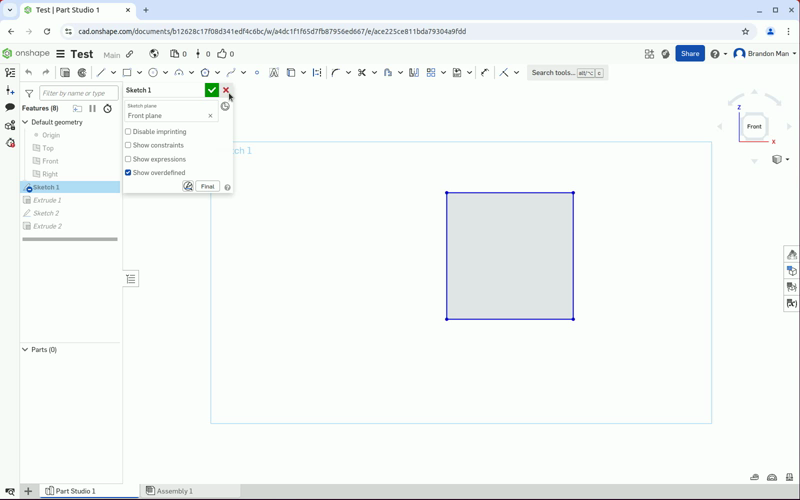
click(229, 92)
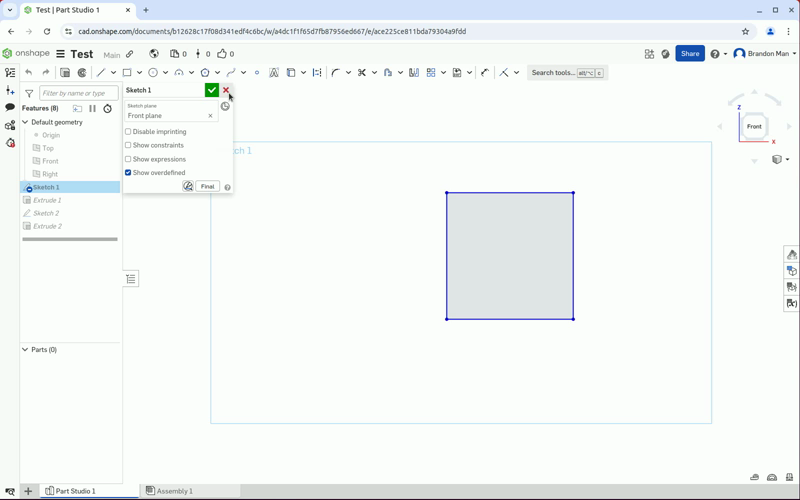
key(shift+s)
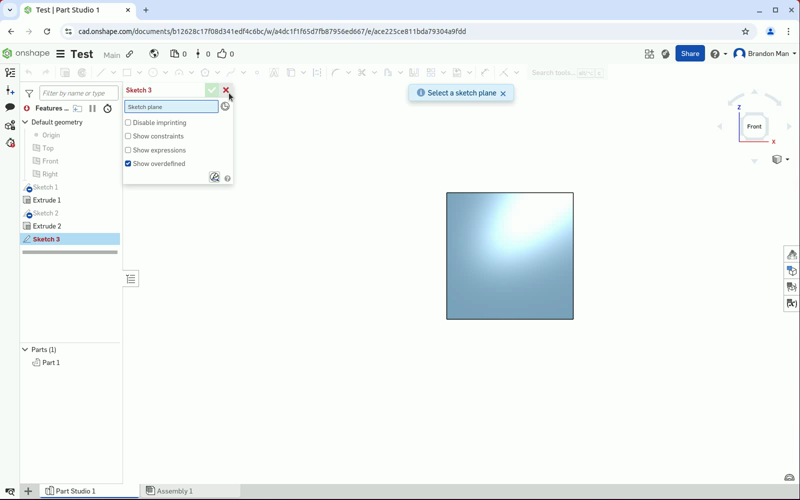
mouse_move(73, 163)
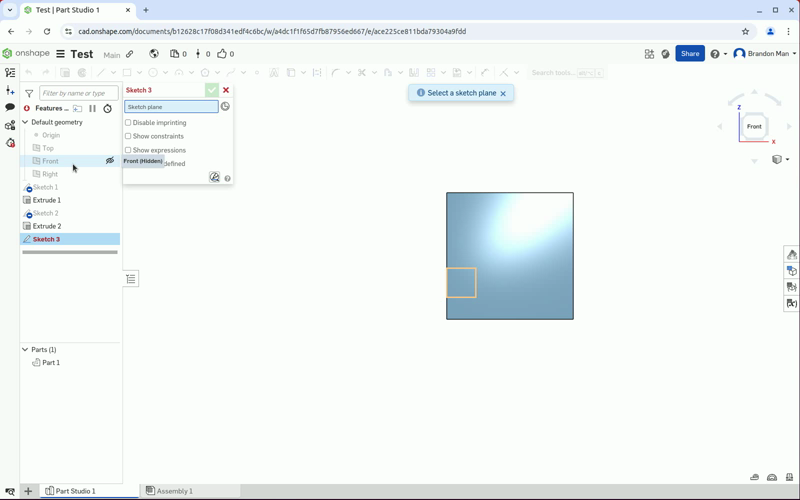
click(73, 163)
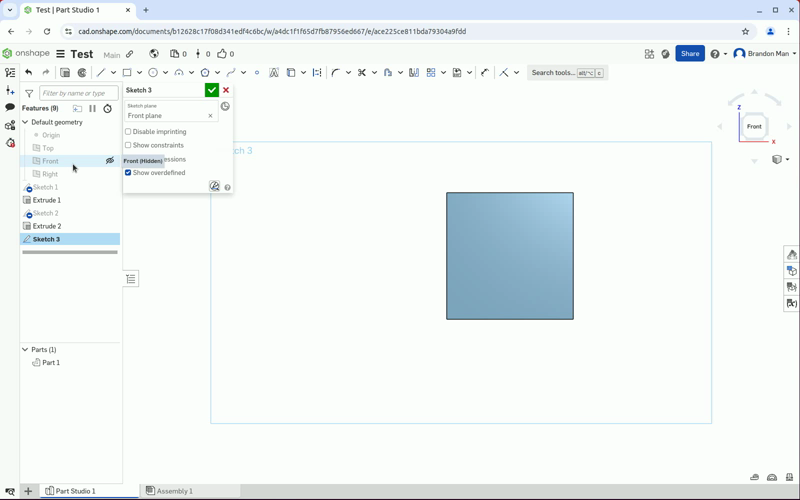
mouse_move(73, 352)
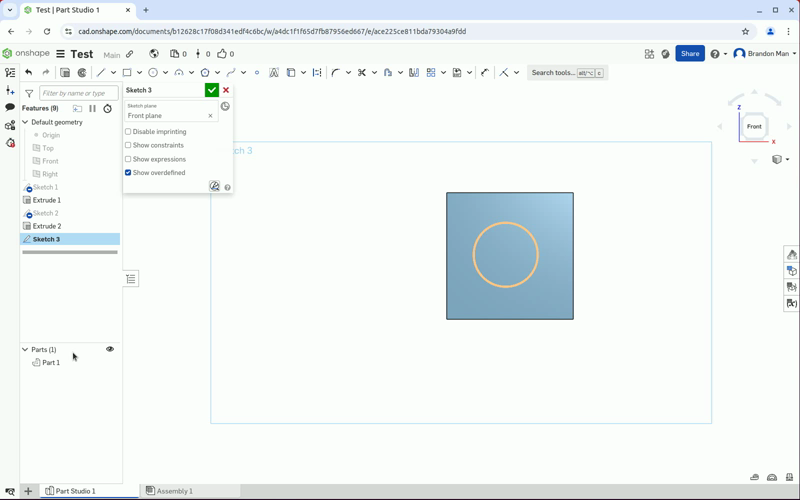
key(y)
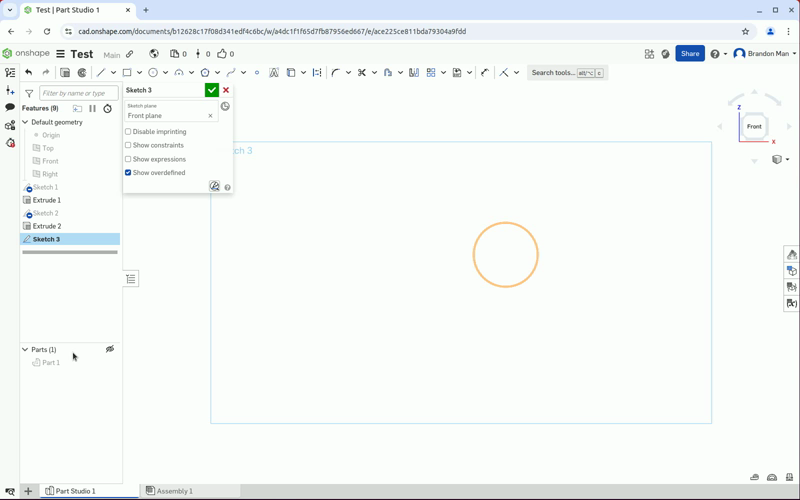
key(c)
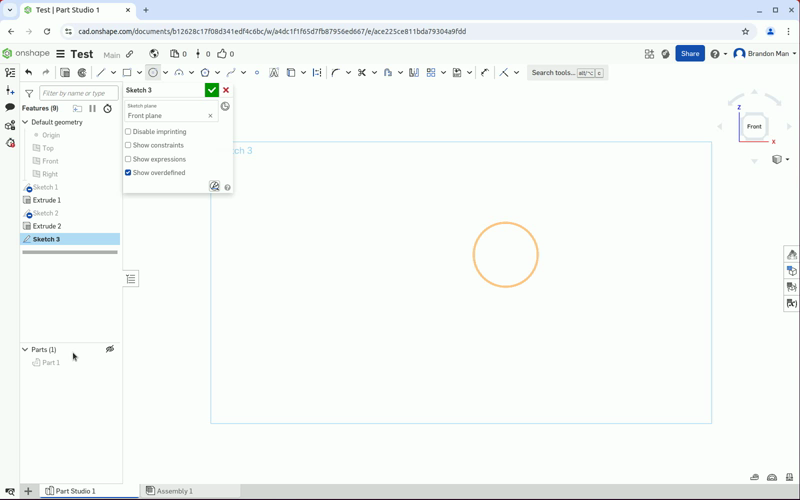
key_down(shift)
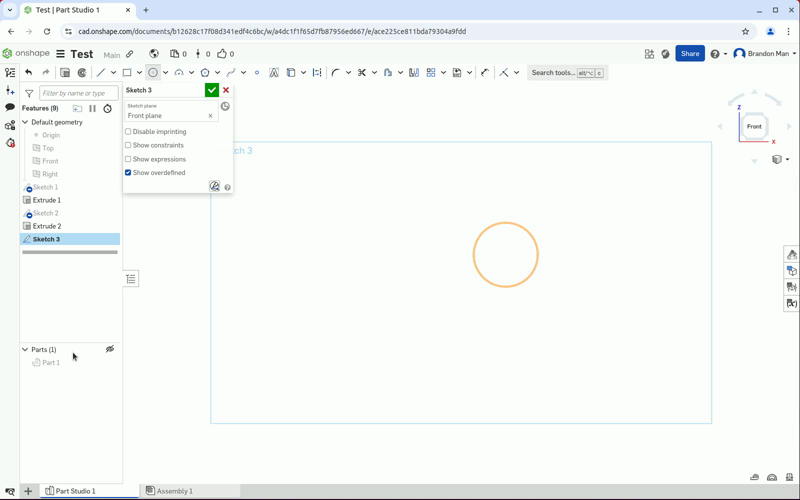
mouse_move(505, 251)
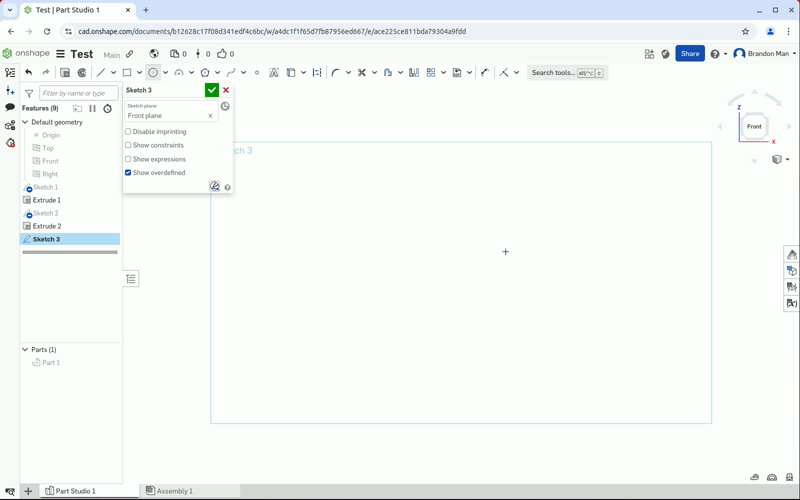
click(505, 251)
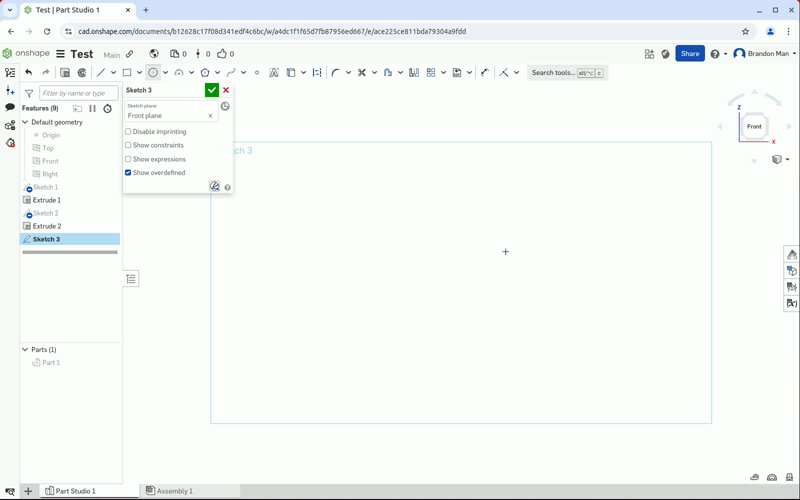
key_up(shift)
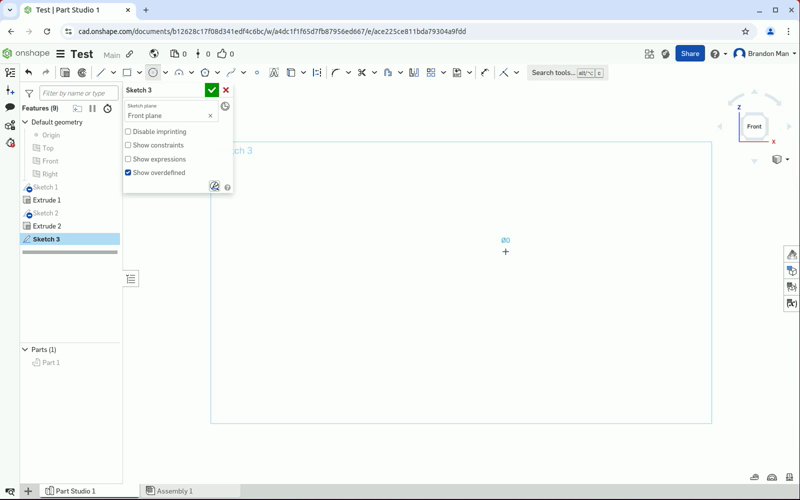
mouse_move(537, 251)
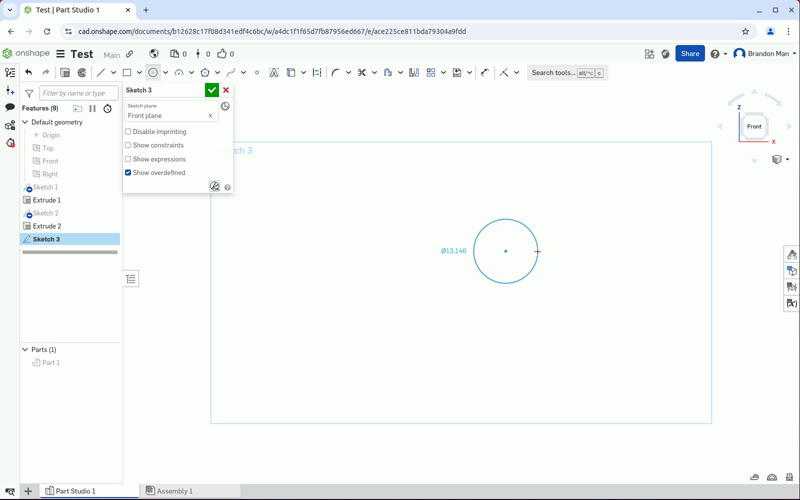
click(537, 251)
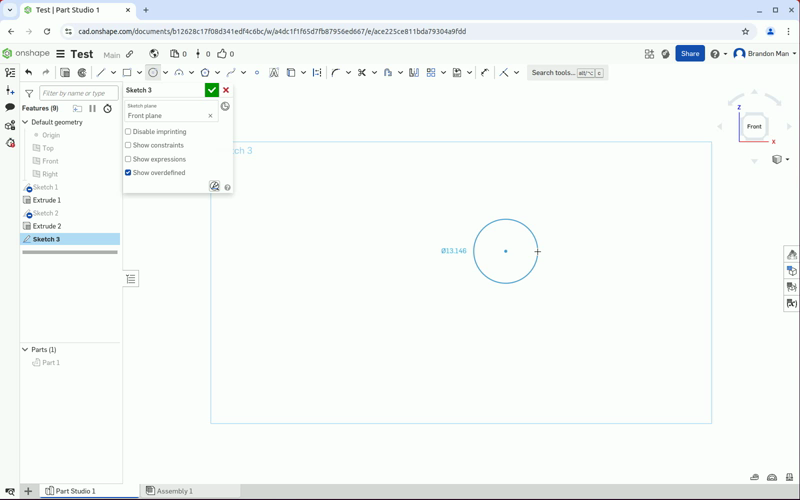
key(esc)
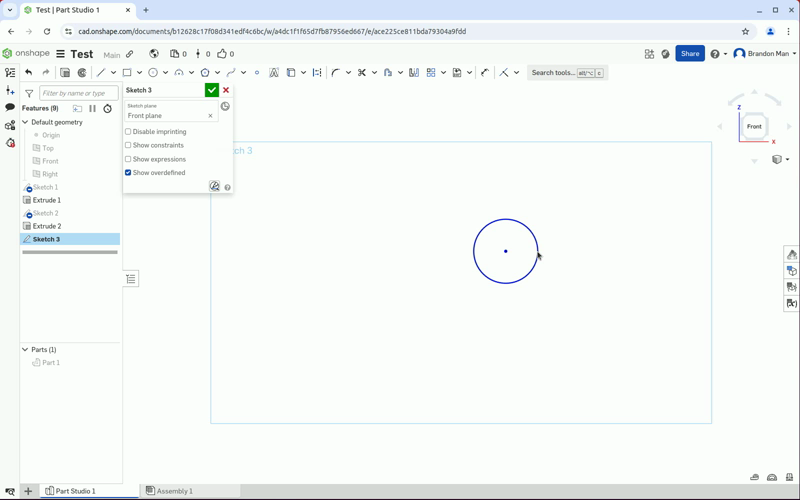
mouse_move(511, 257)
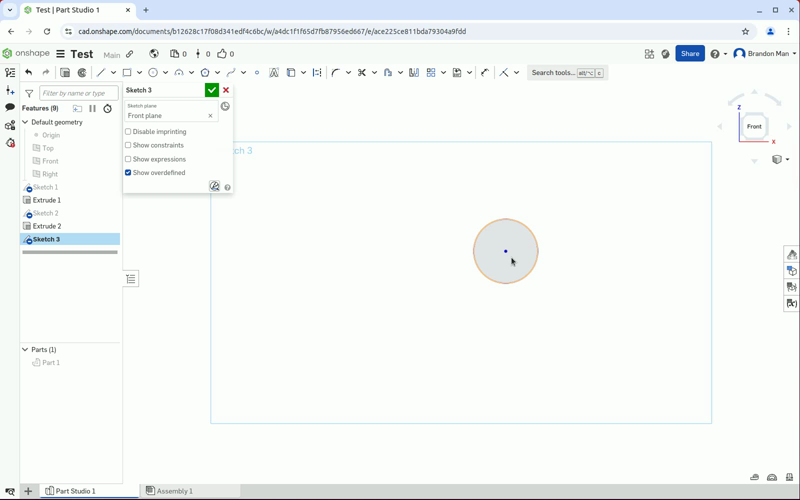
click(511, 257)
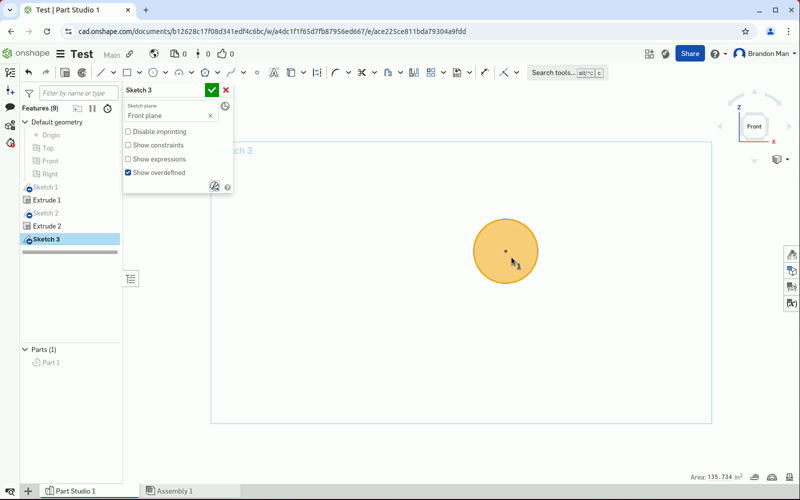
mouse_move(73, 352)
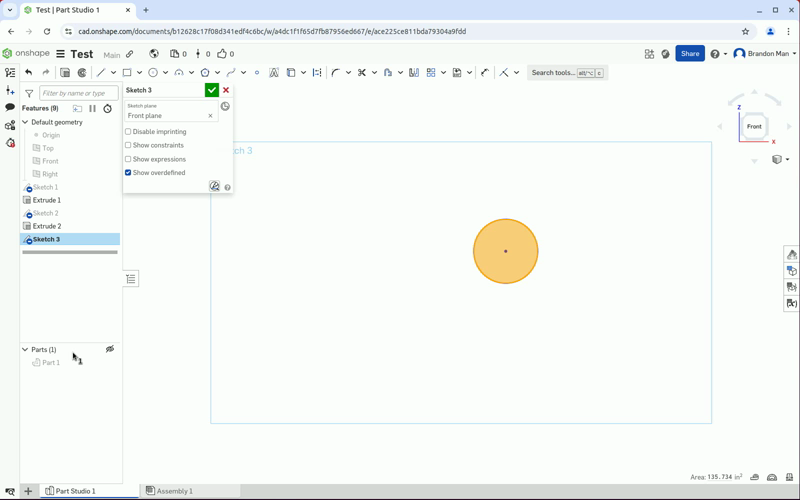
key(shift+y)
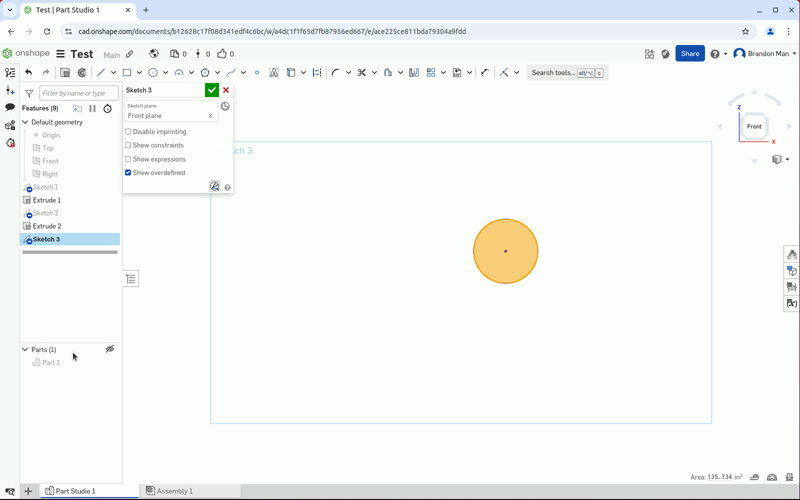
key(shift+e)
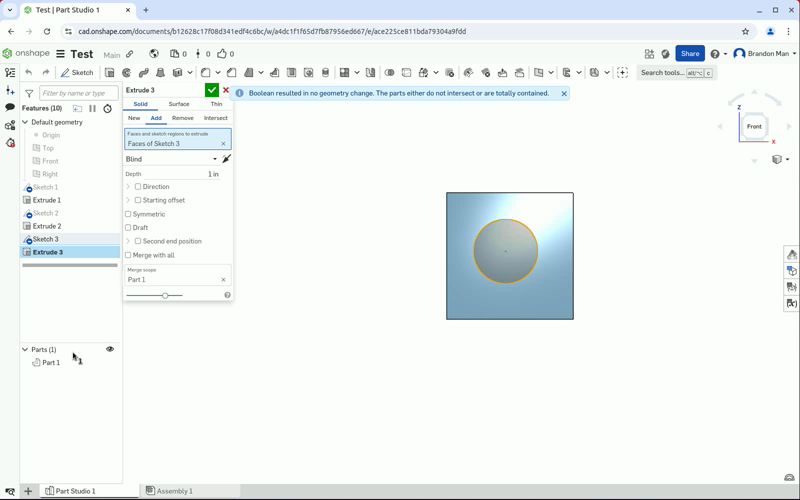
mouse_move(143, 106)
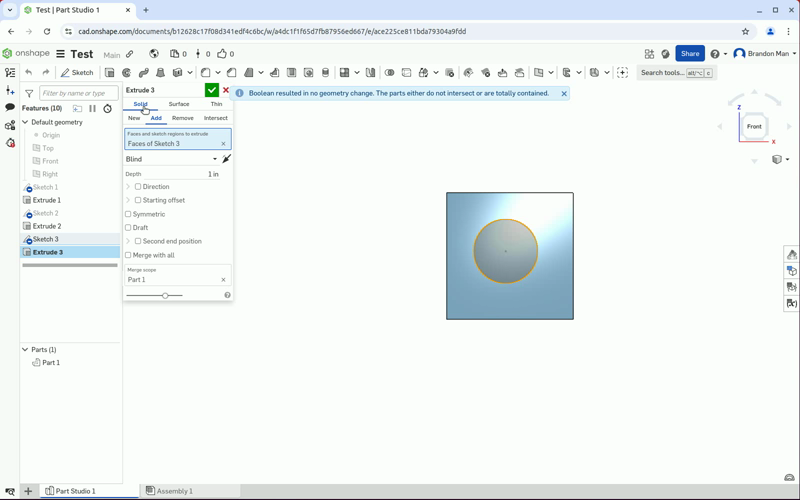
click(143, 106)
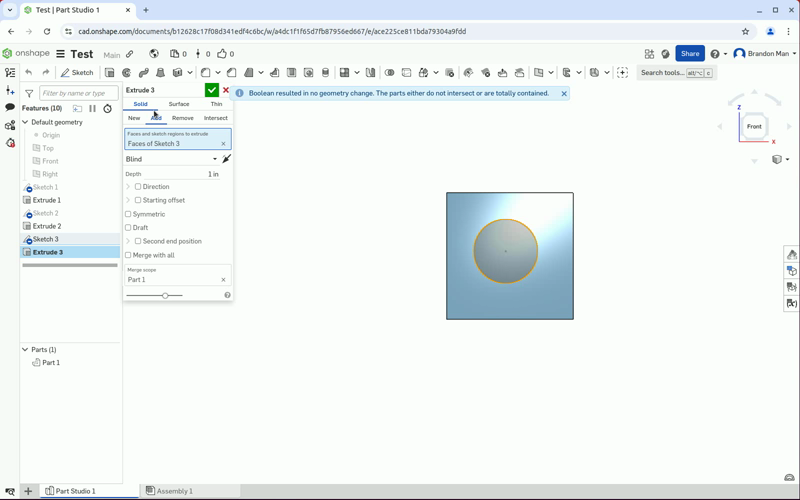
mouse_move(186, 120)
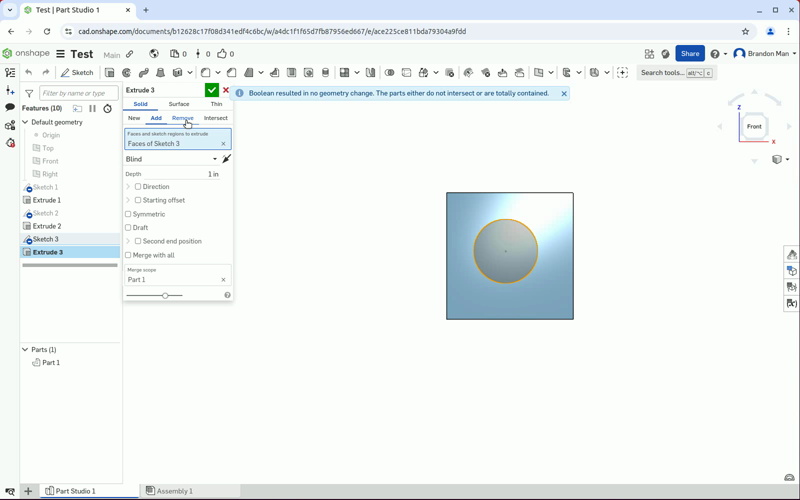
click(186, 120)
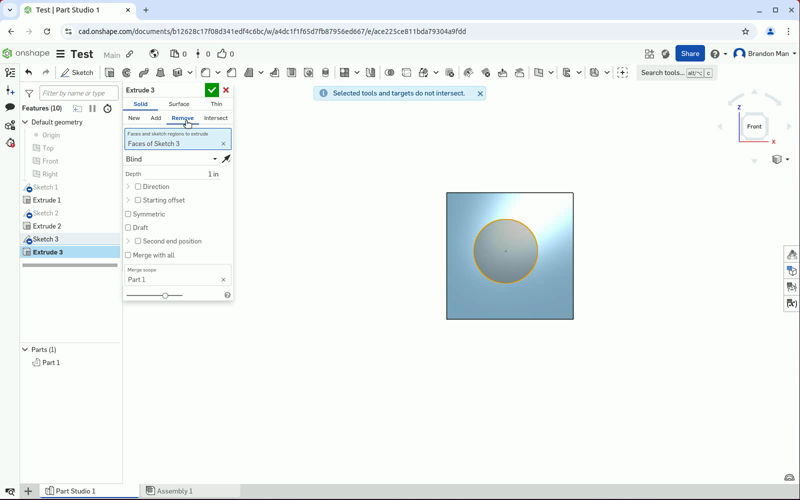
key(tab, 4)
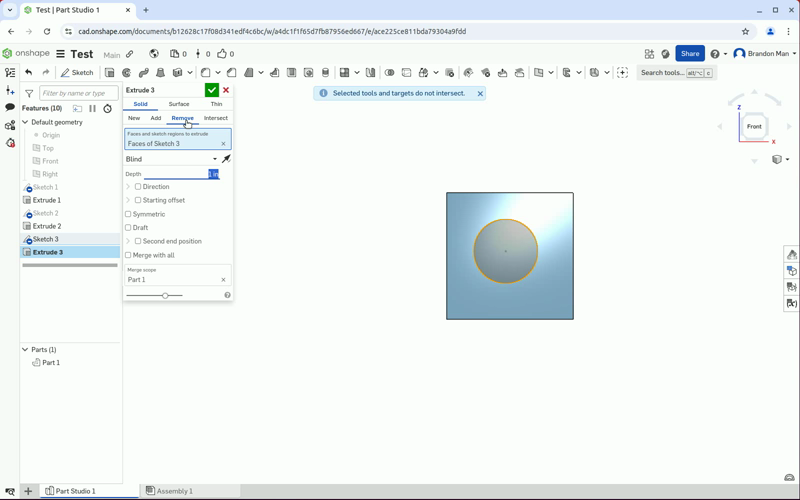
text(25.997)
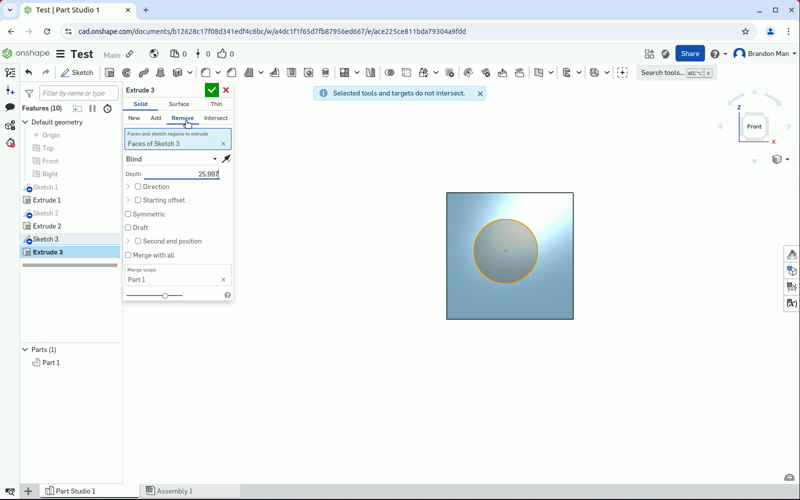
key(tab, 6)
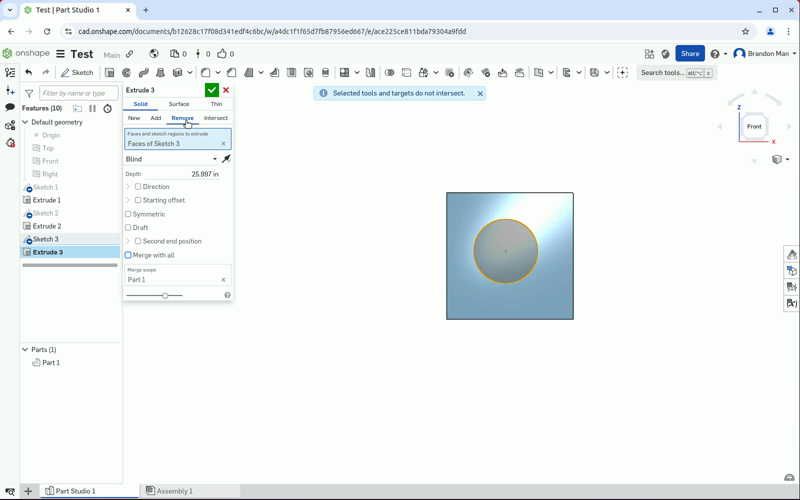
key(space)
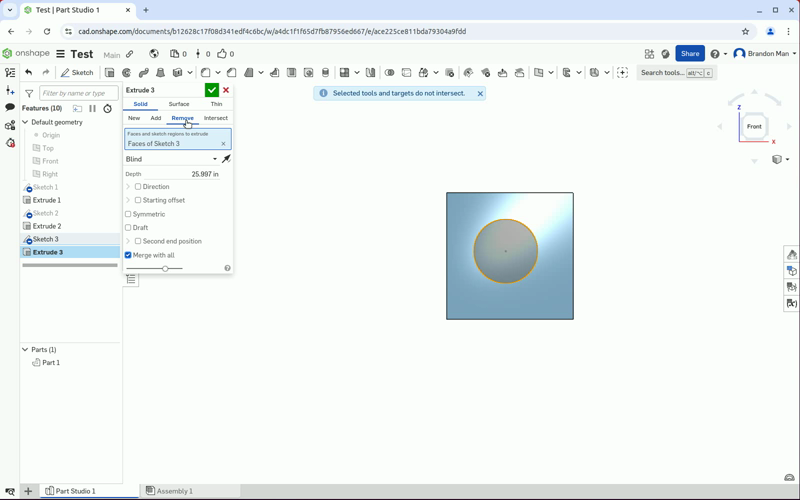
key(enter)
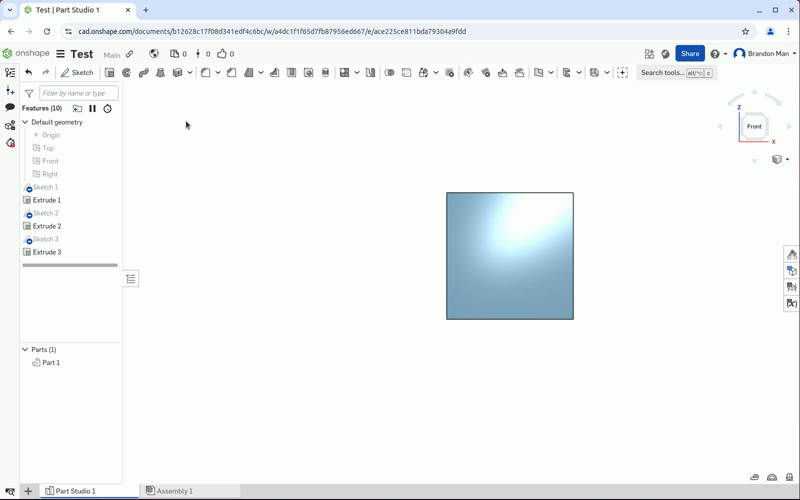
key(shift+h)
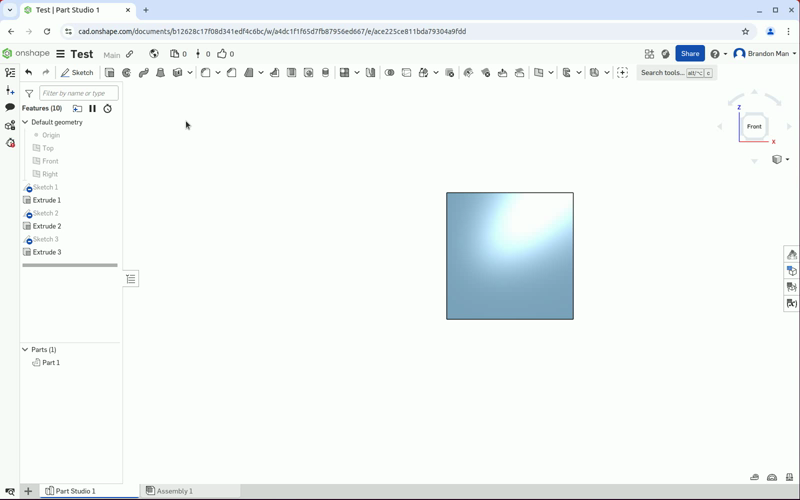
key(shift+h)
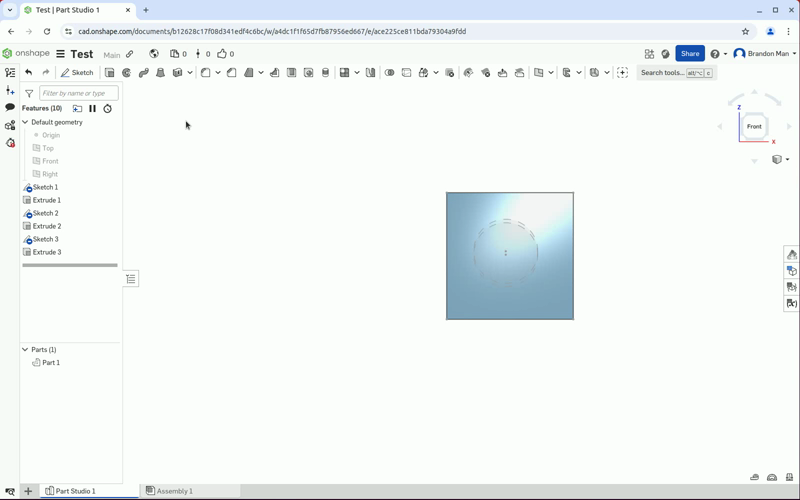
key(shift+7)
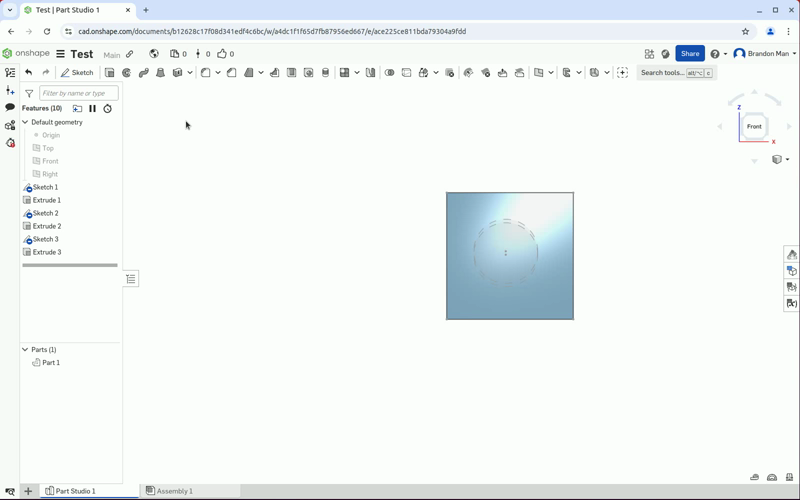
key(left, 2)
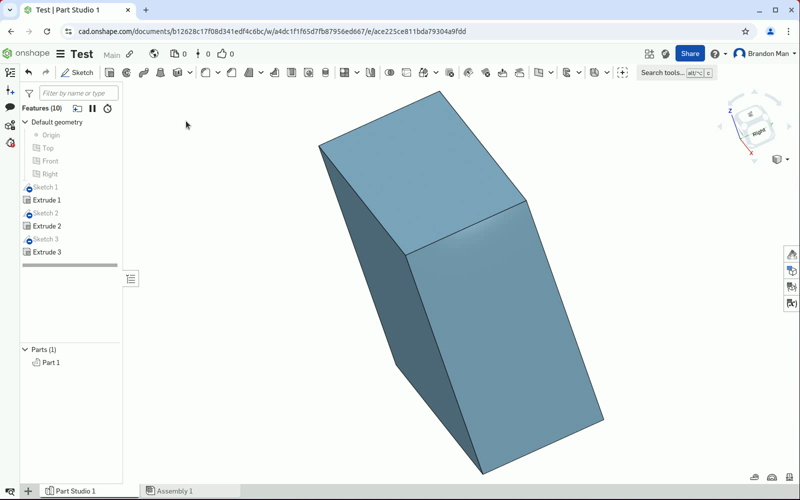
key(down, 2)
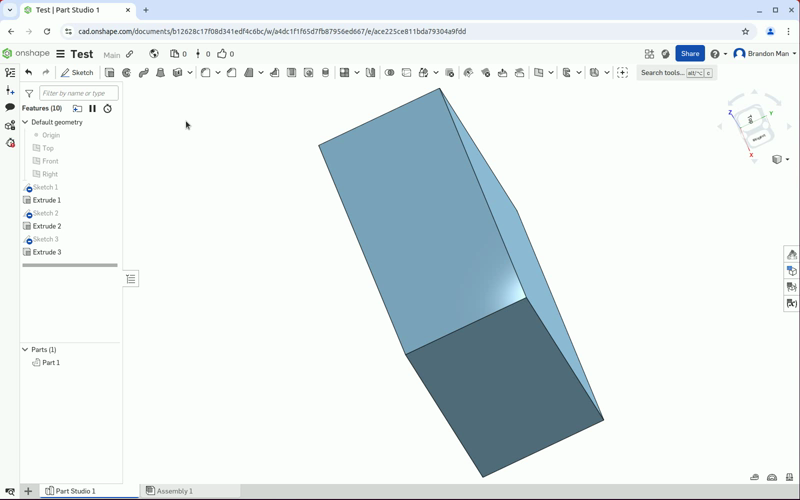
key(up, 2)
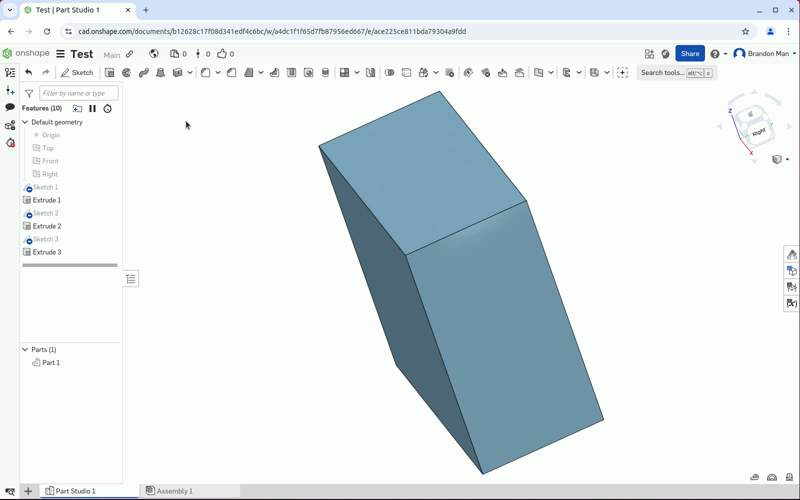
key(right, 2)
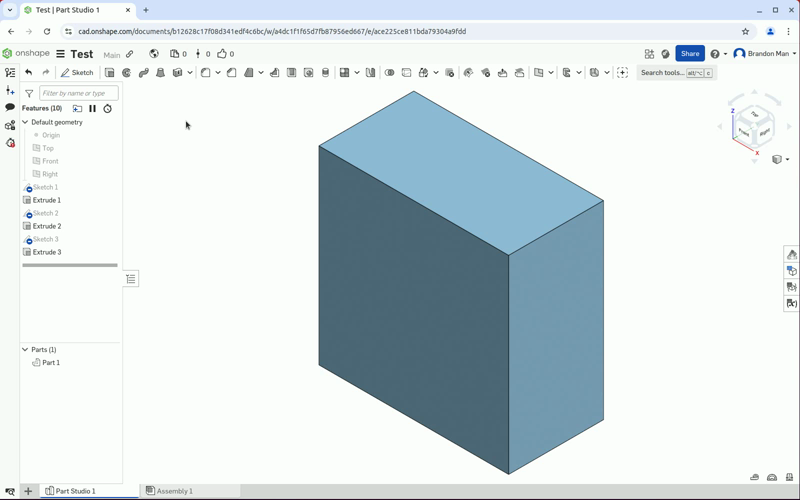
mouse_move(73, 189)
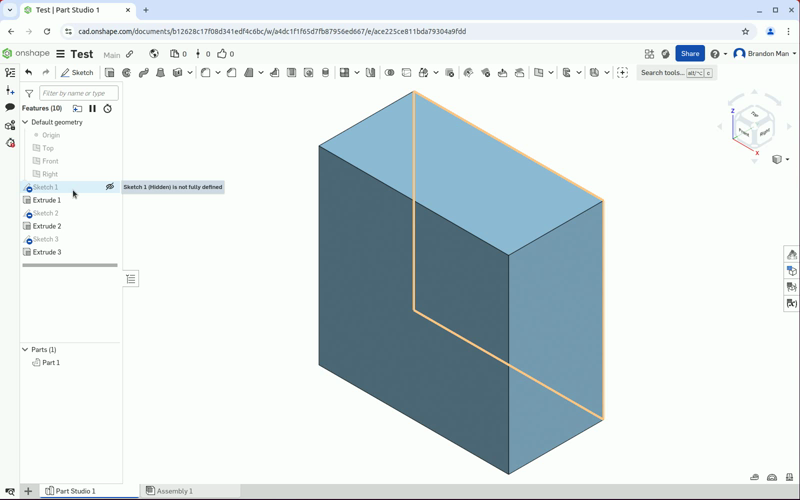
click(73, 189)